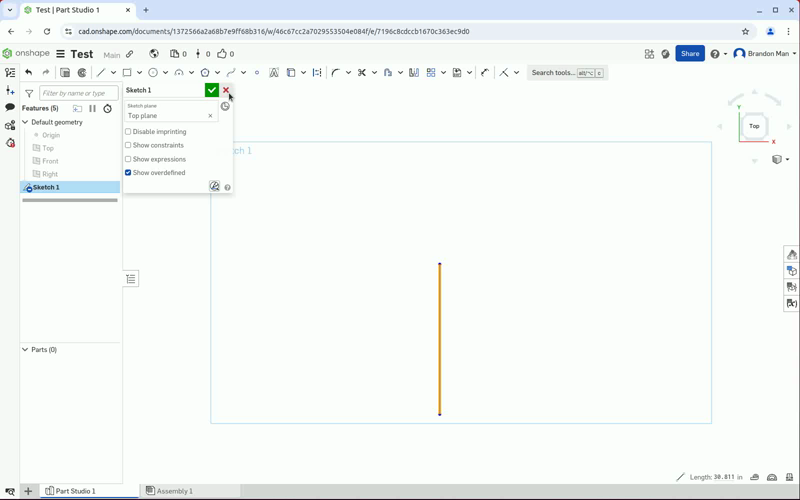
key(shift+h)
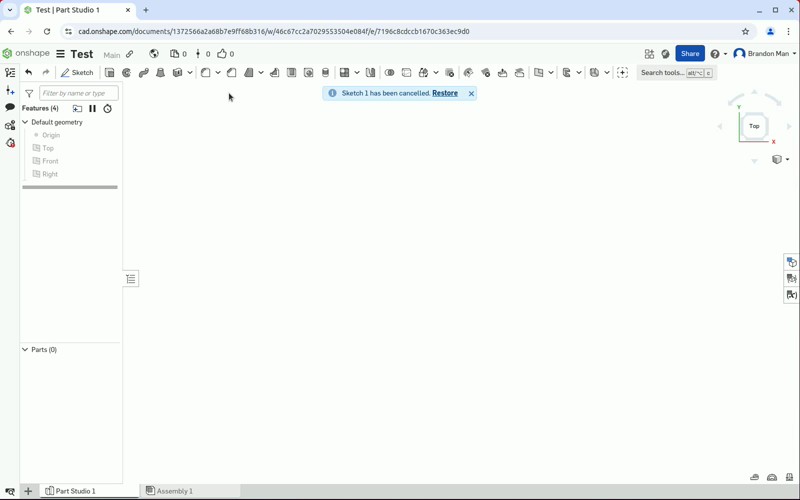
mouse_move(73, 352)
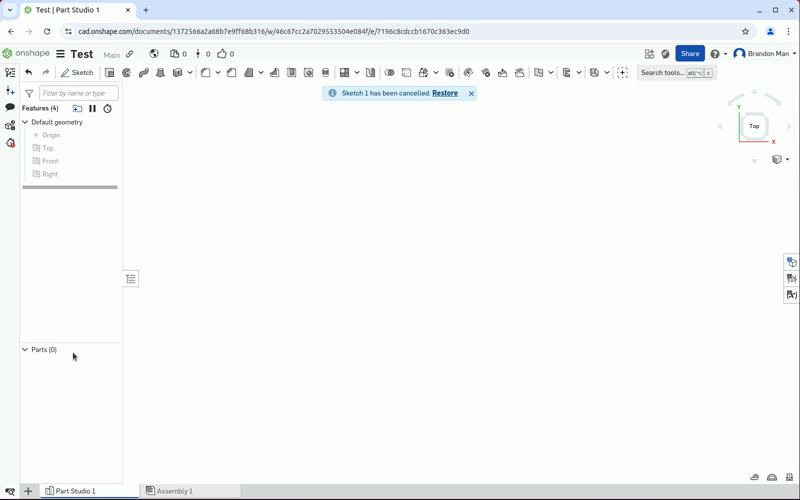
key(y)
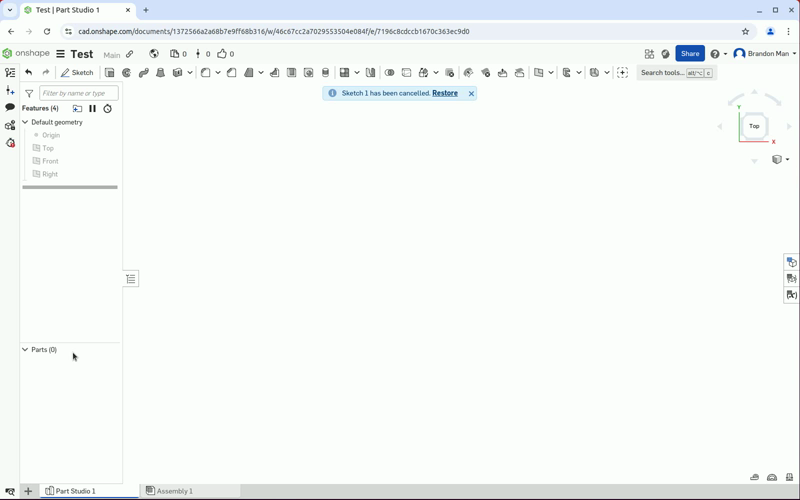
key(shift+p)
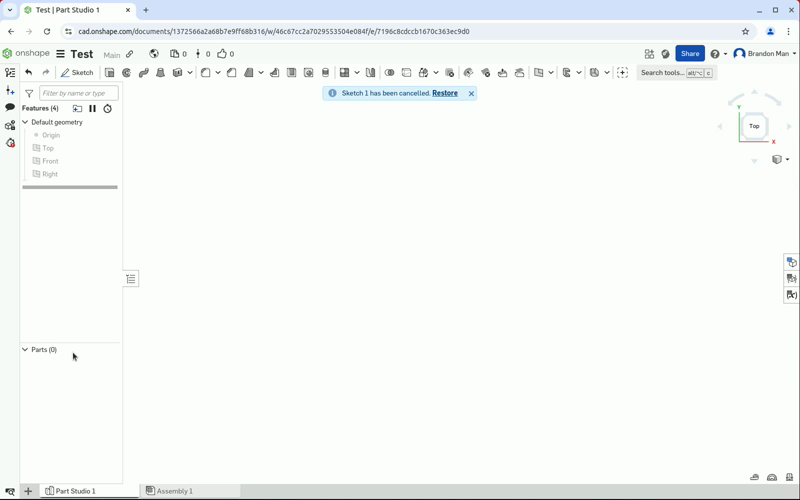
key(space)
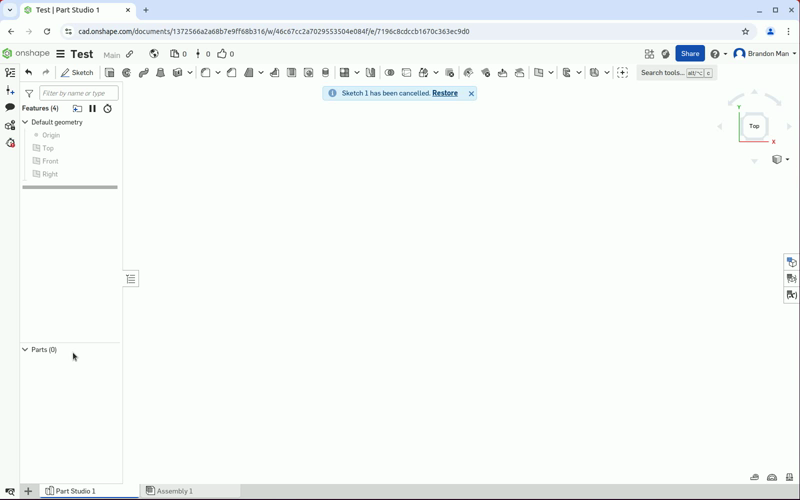
key_down(shift)
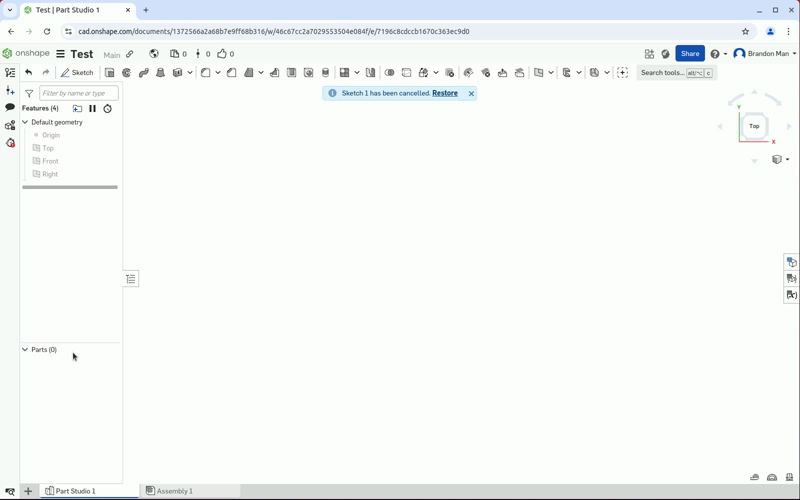
key(up)
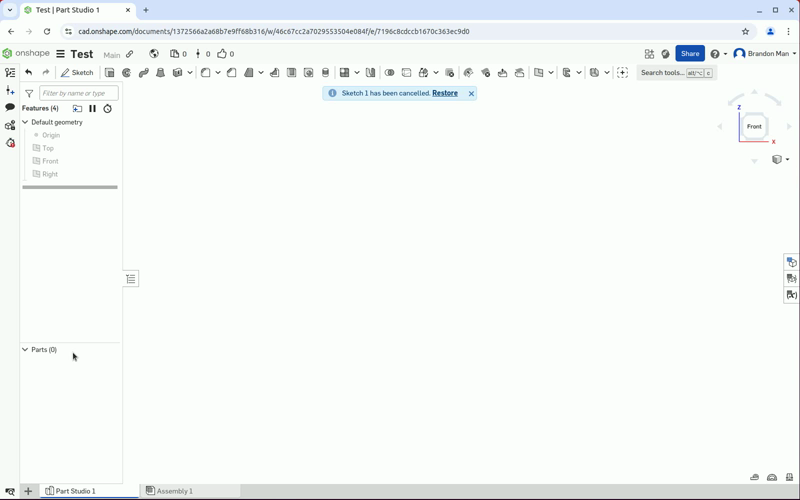
key_up(shift)
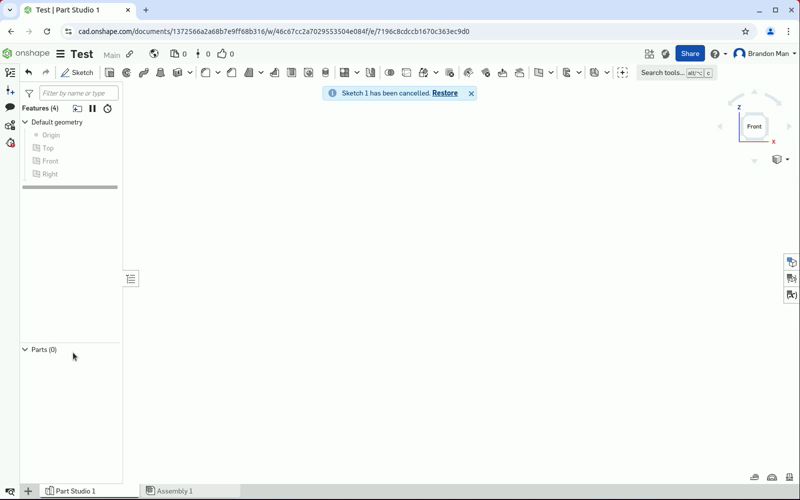
mouse_move(73, 352)
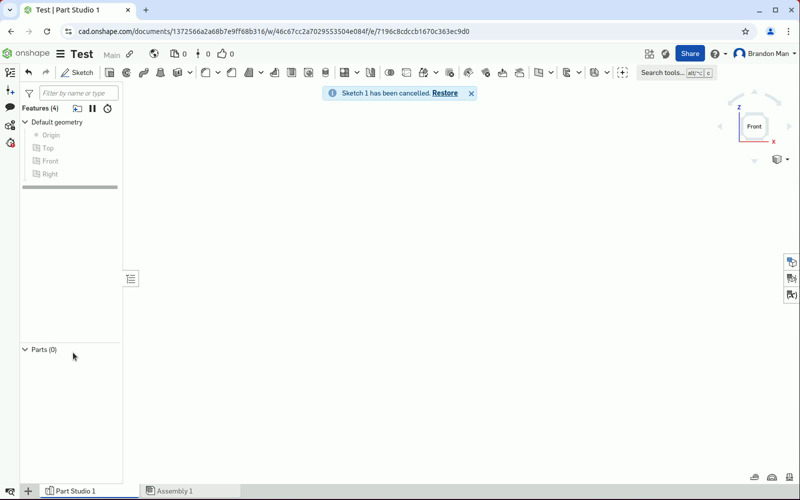
key(shift+y)
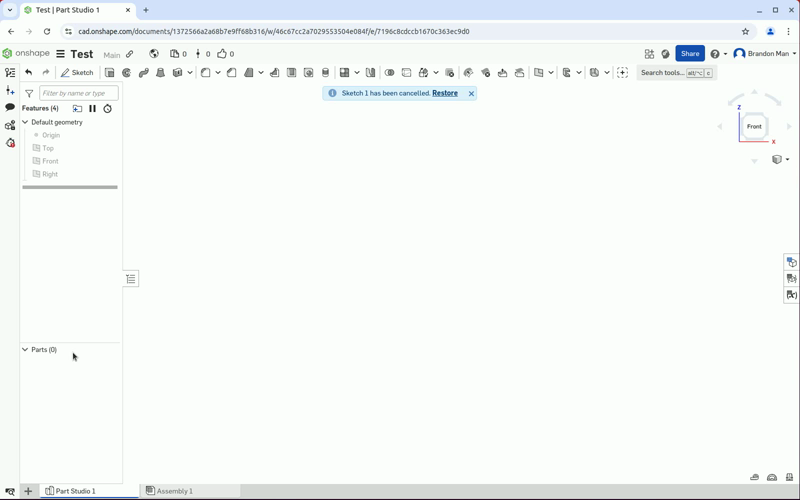
key(shift+s)
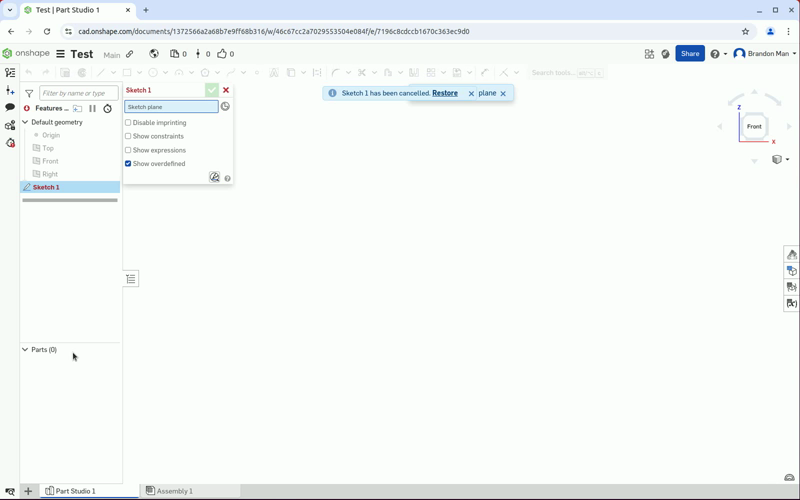
mouse_move(73, 163)
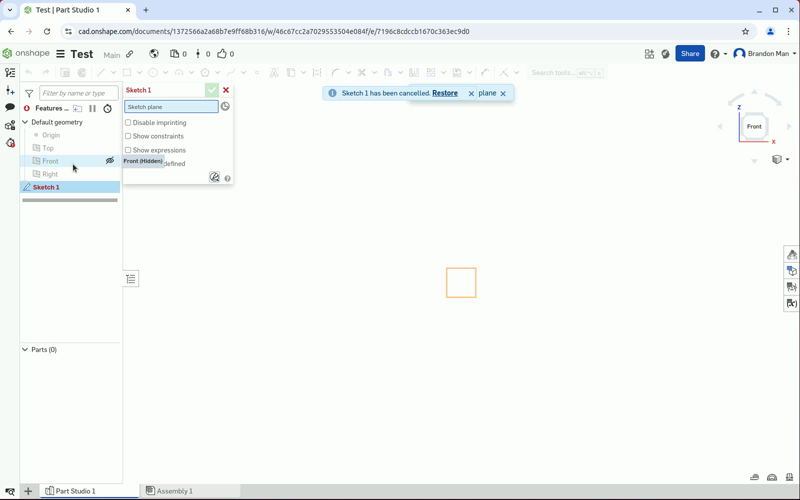
click(73, 163)
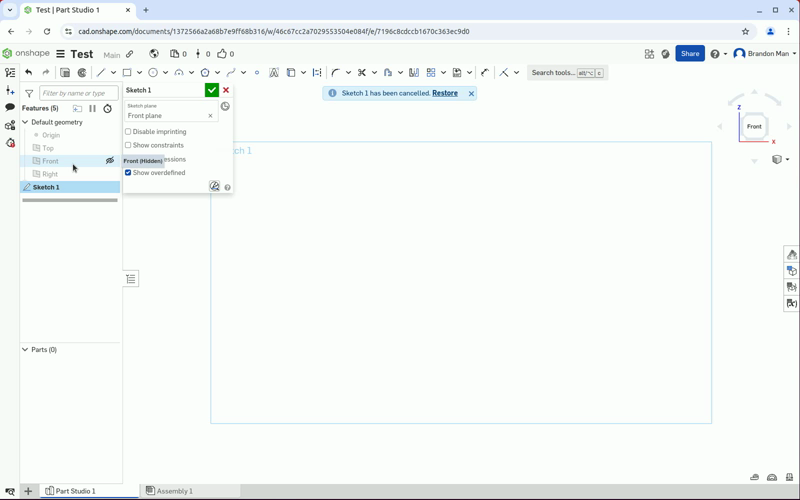
mouse_move(73, 352)
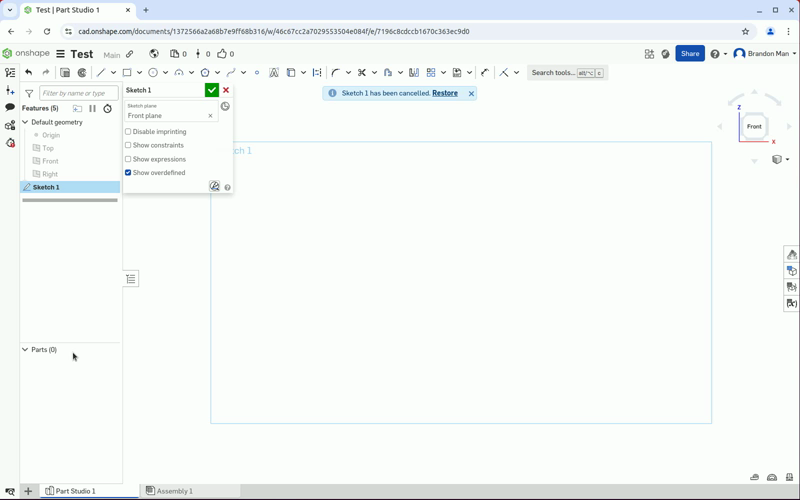
key(y)
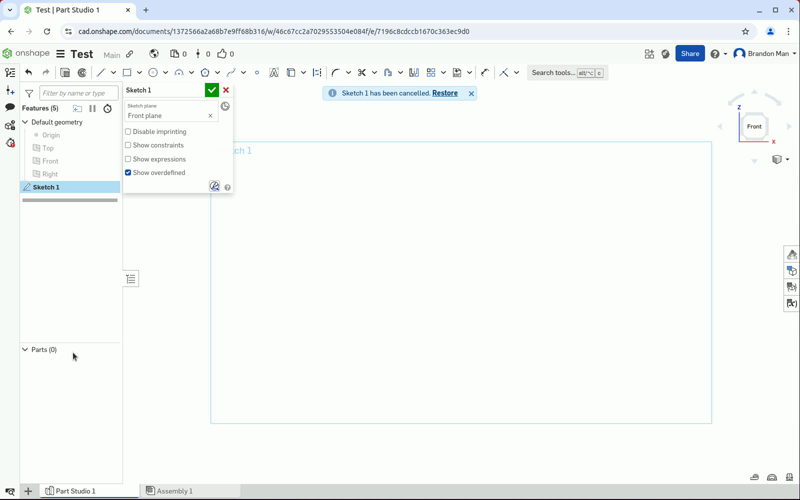
key(c)
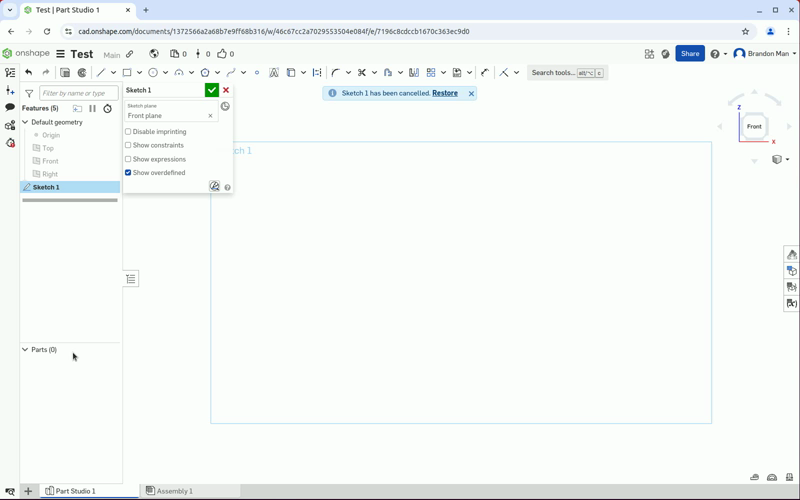
key_down(shift)
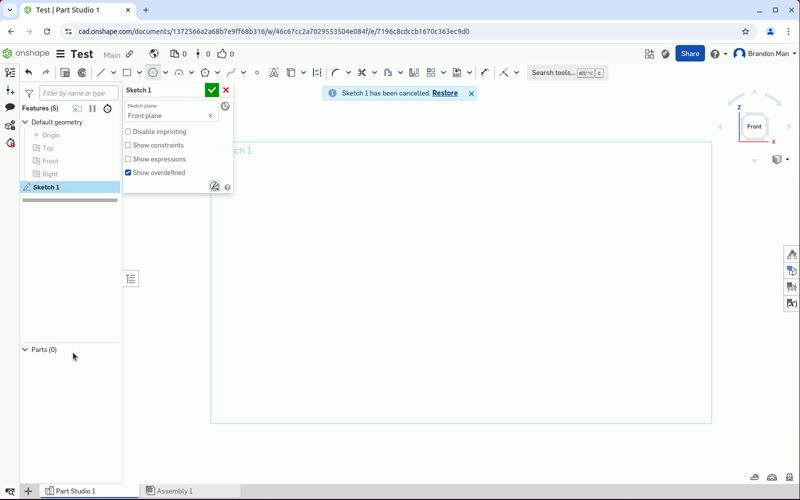
mouse_move(461, 282)
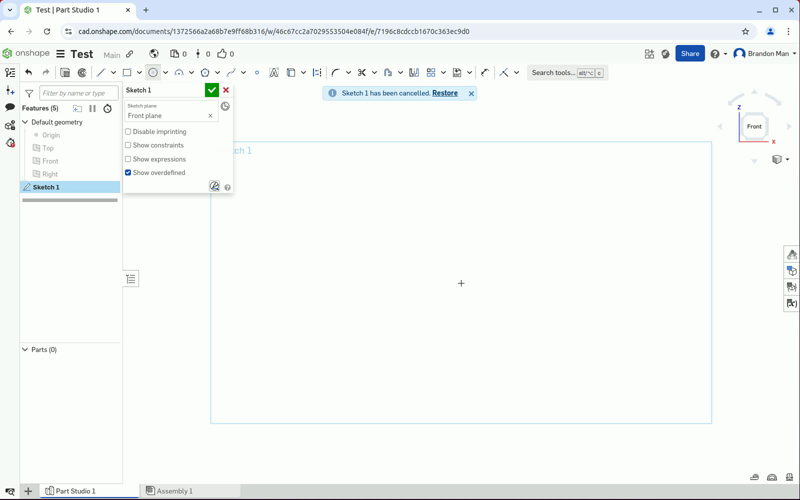
click(461, 282)
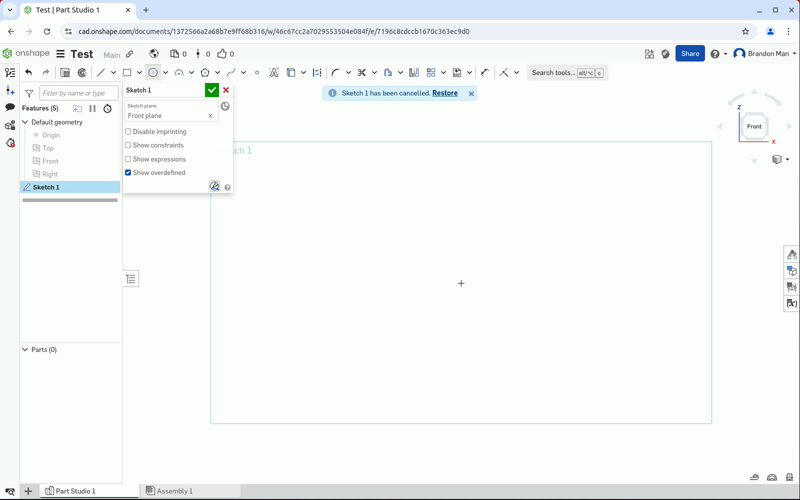
key_up(shift)
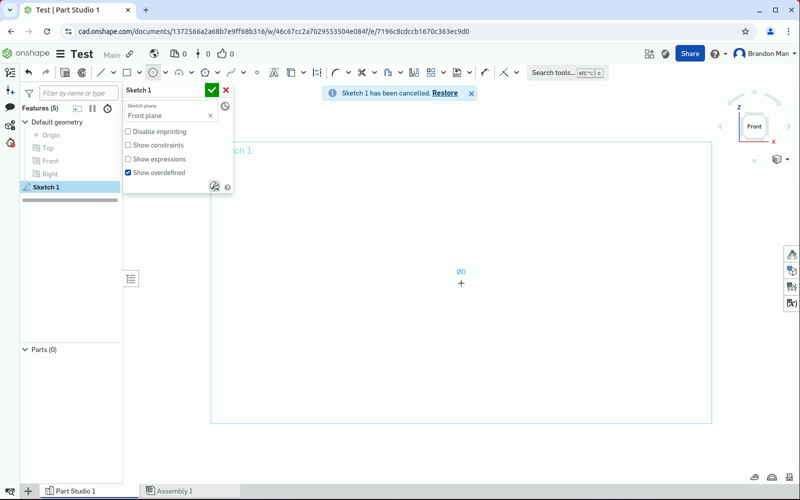
mouse_move(467, 282)
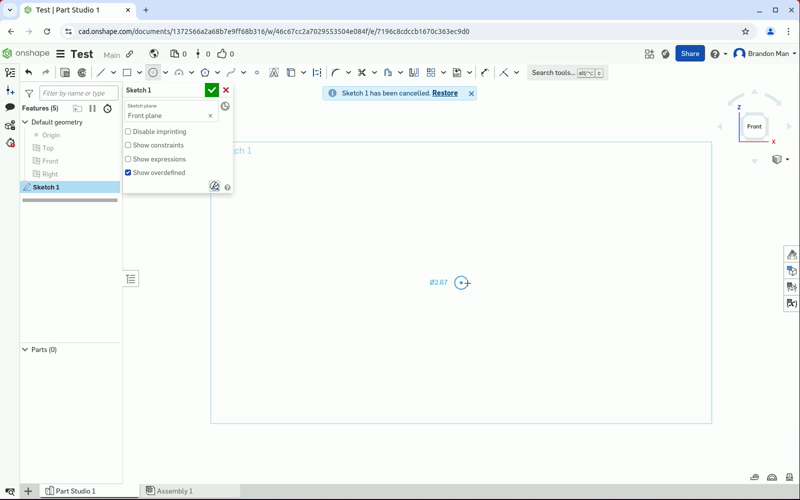
click(467, 282)
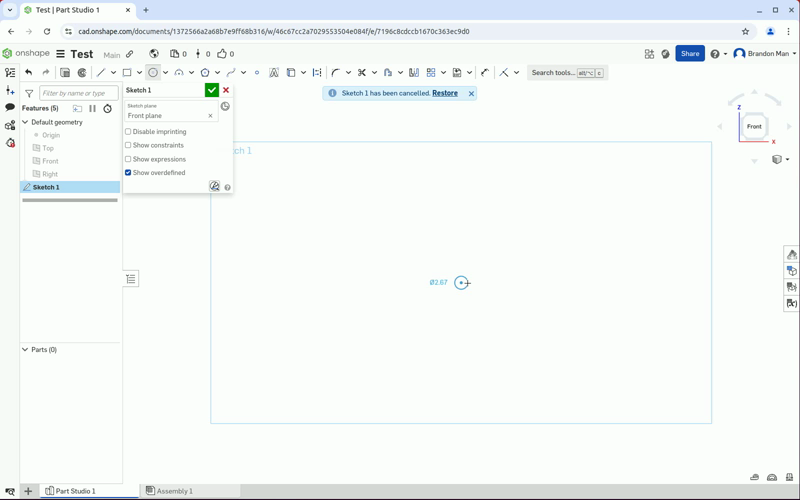
key(esc)
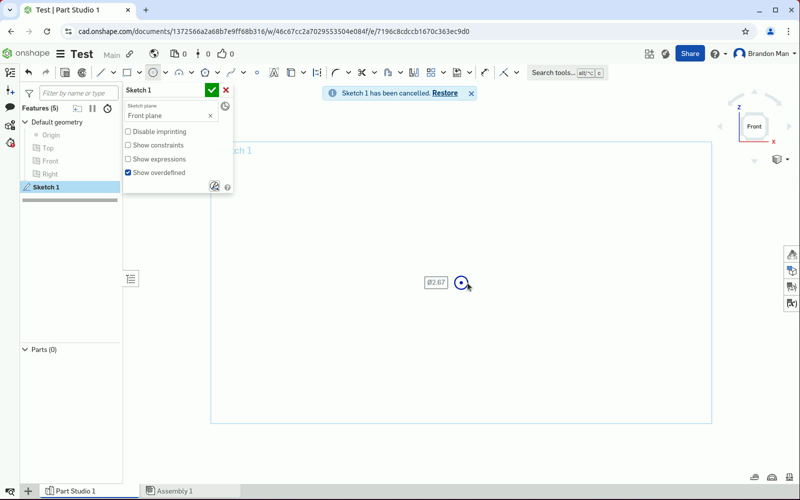
mouse_move(464, 286)
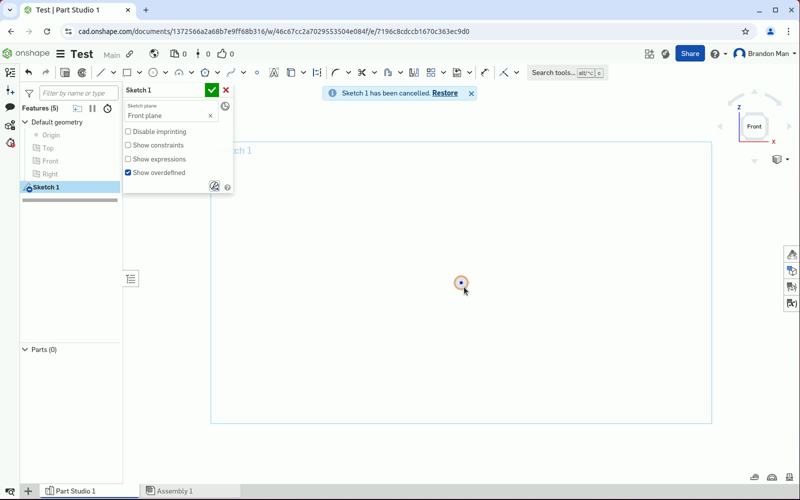
scroll(6)
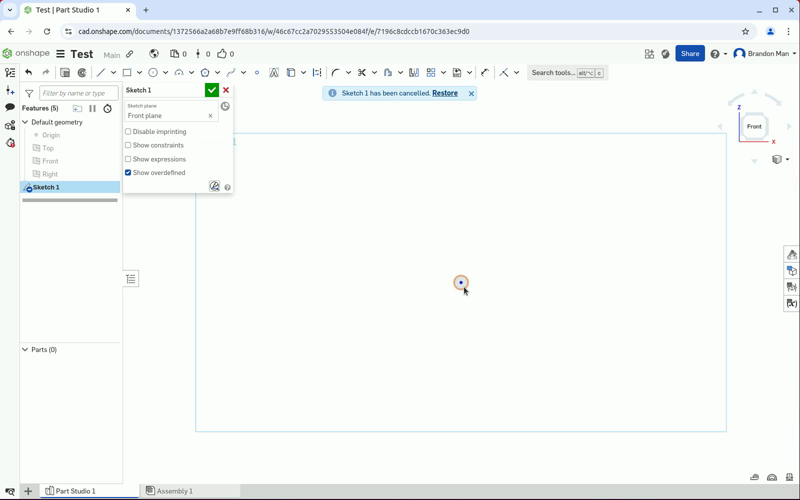
scroll(6)
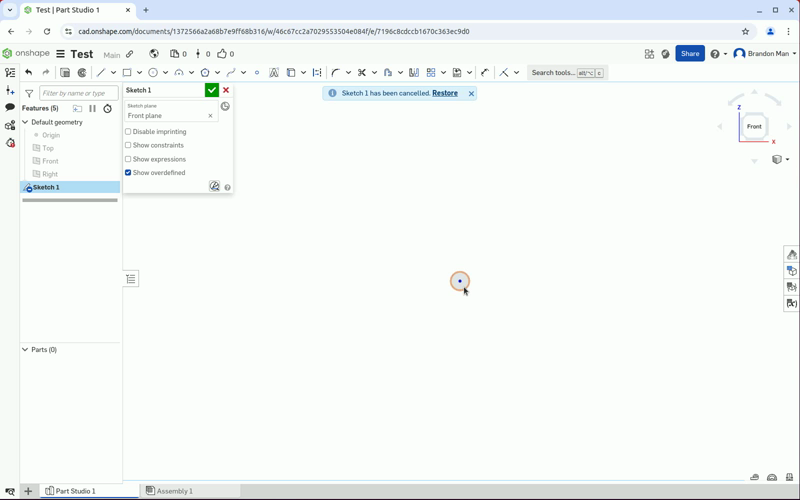
scroll(6)
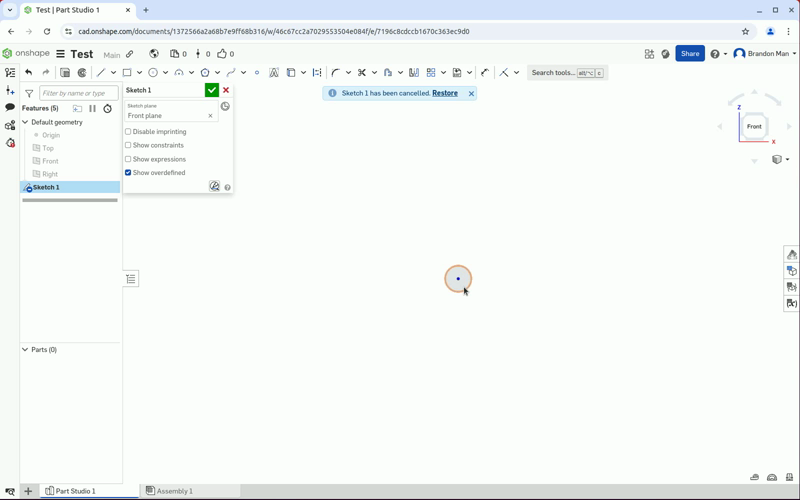
scroll(6)
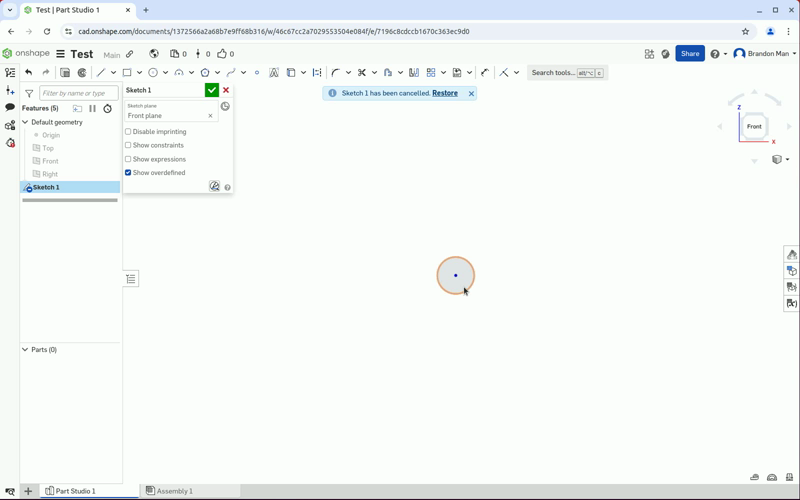
scroll(6)
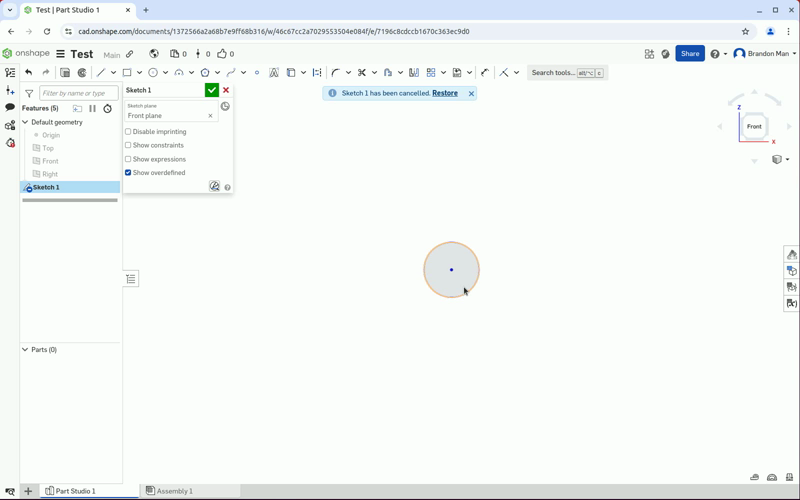
scroll(6)
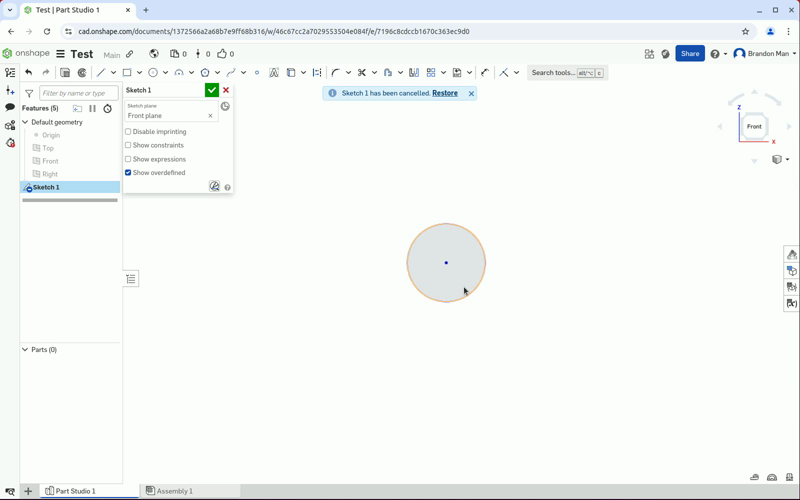
scroll(6)
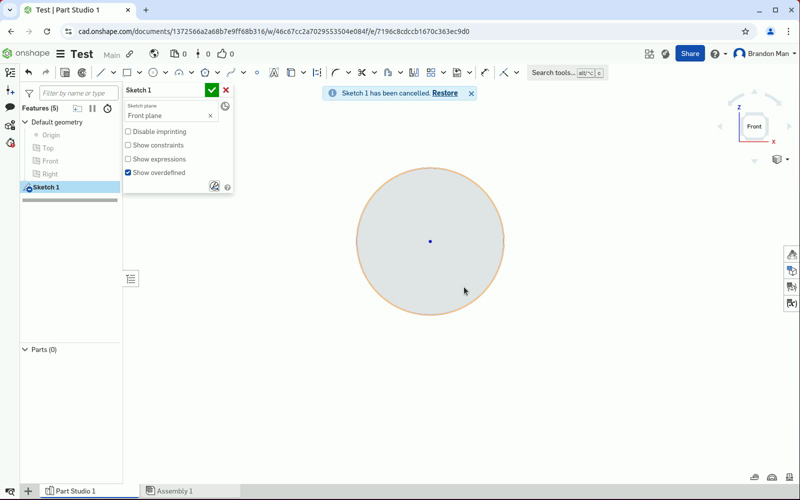
click(464, 286)
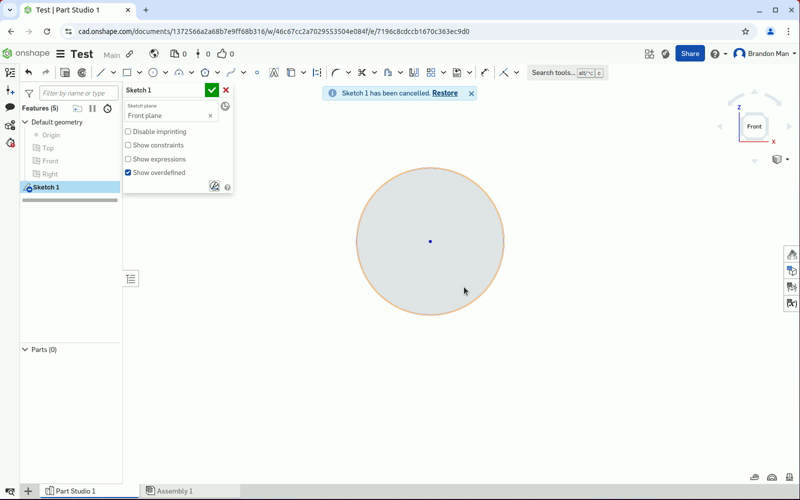
scroll(-6)
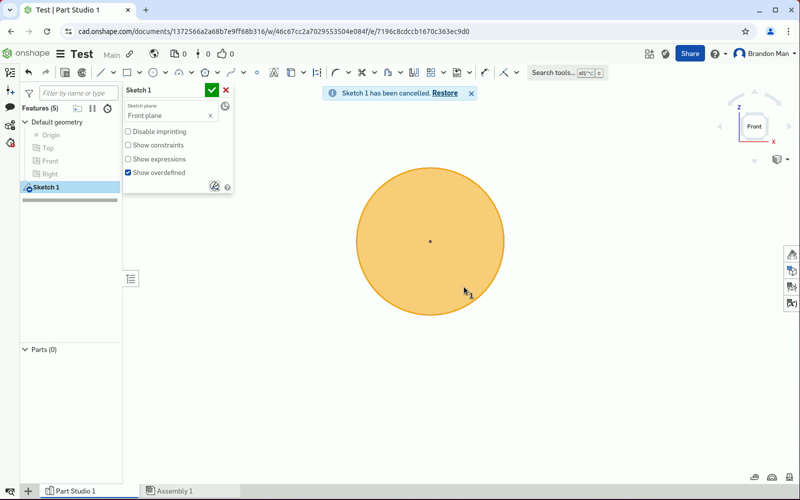
scroll(-6)
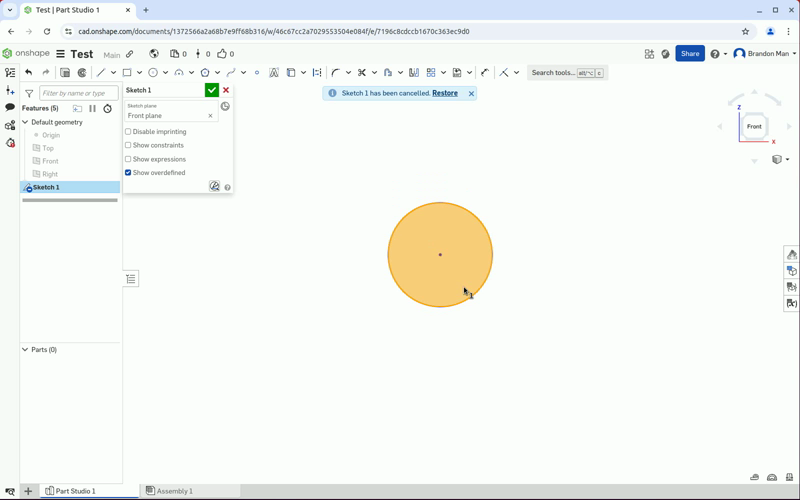
scroll(-6)
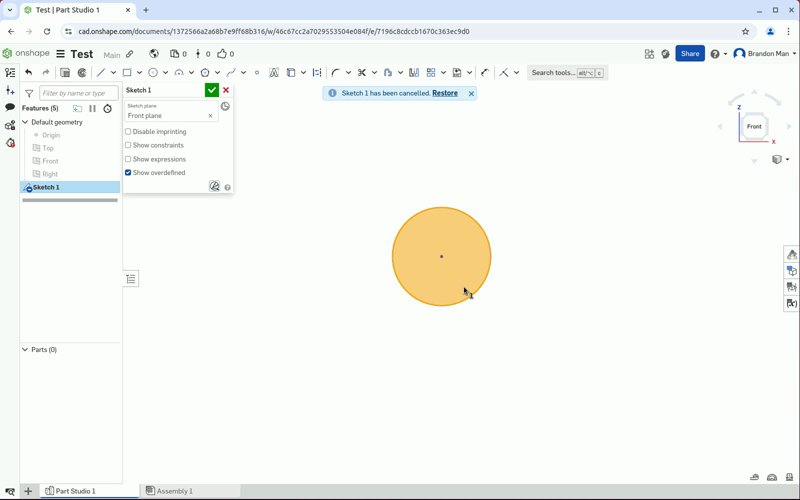
scroll(-6)
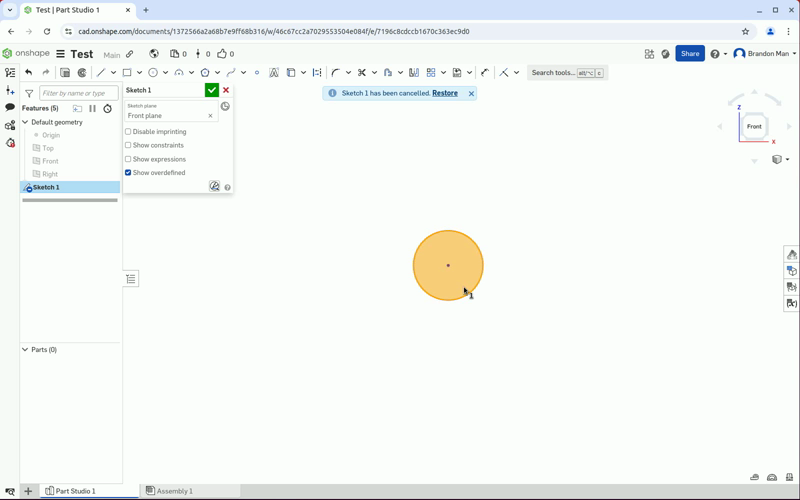
scroll(-6)
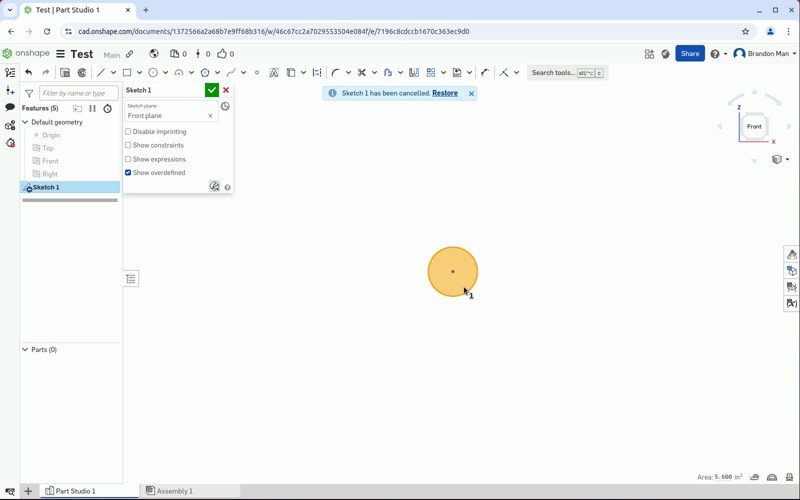
scroll(-6)
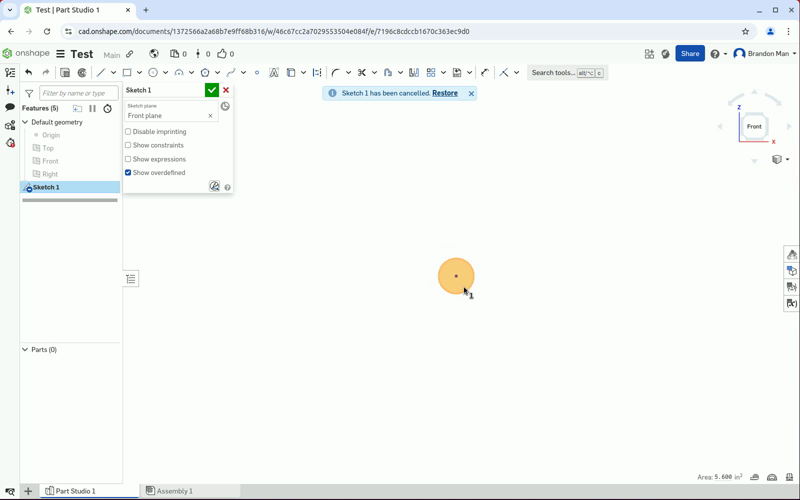
scroll(-6)
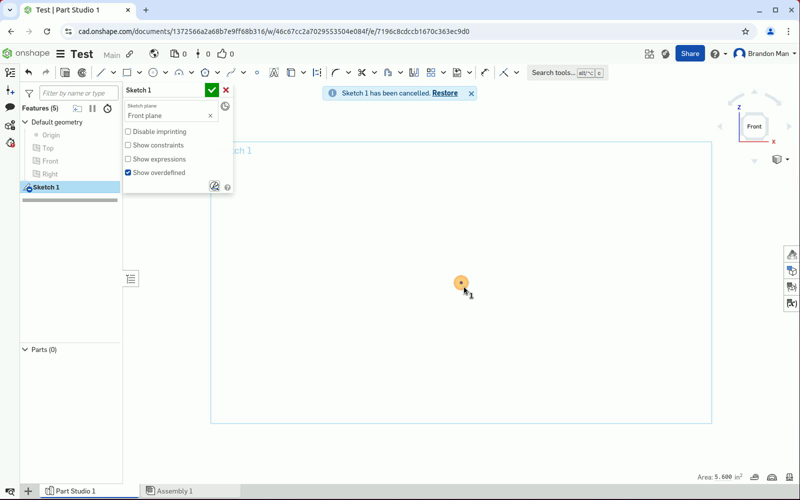
mouse_move(73, 352)
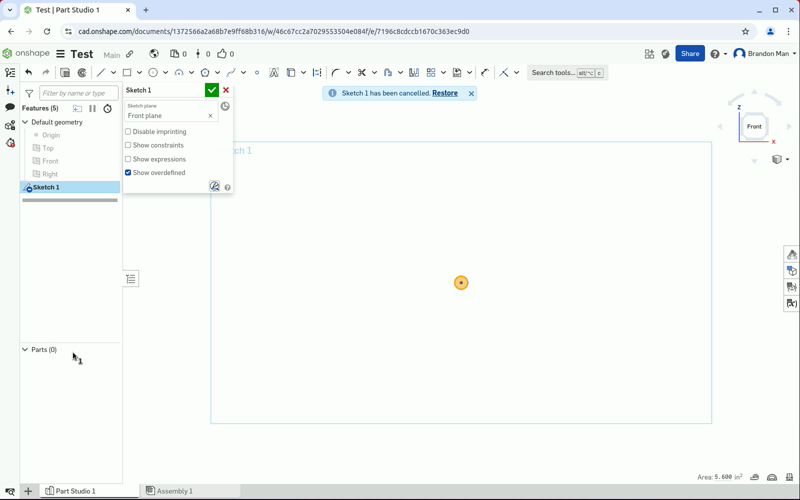
key(shift+y)
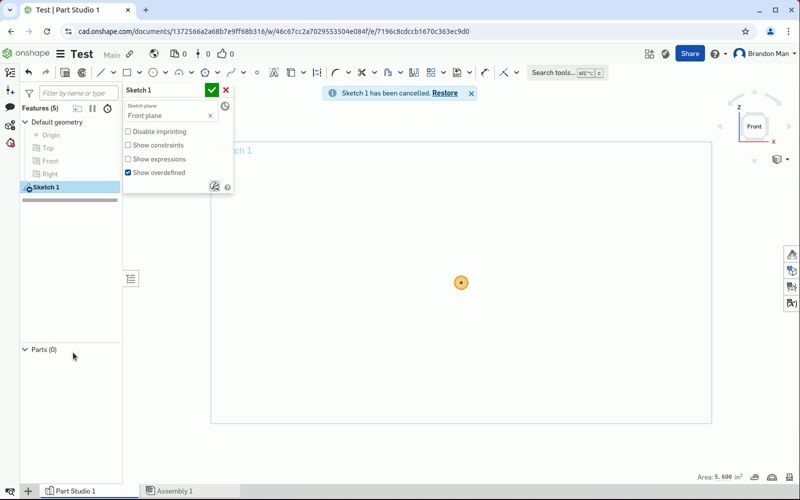
key(shift+e)
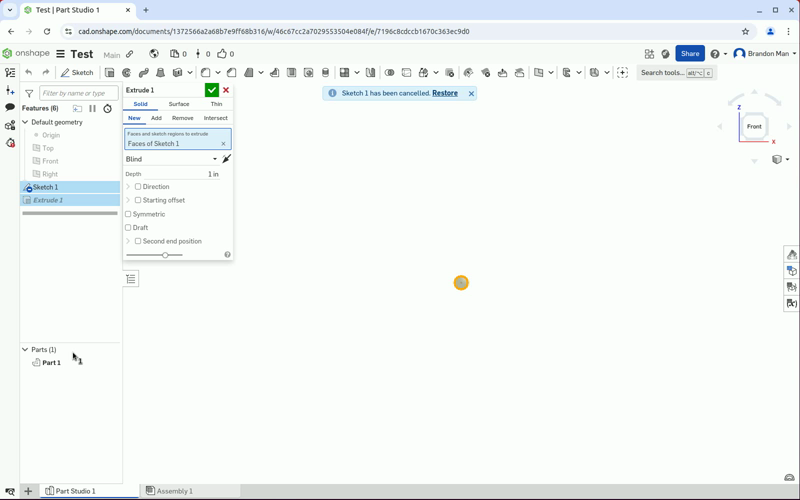
mouse_move(143, 106)
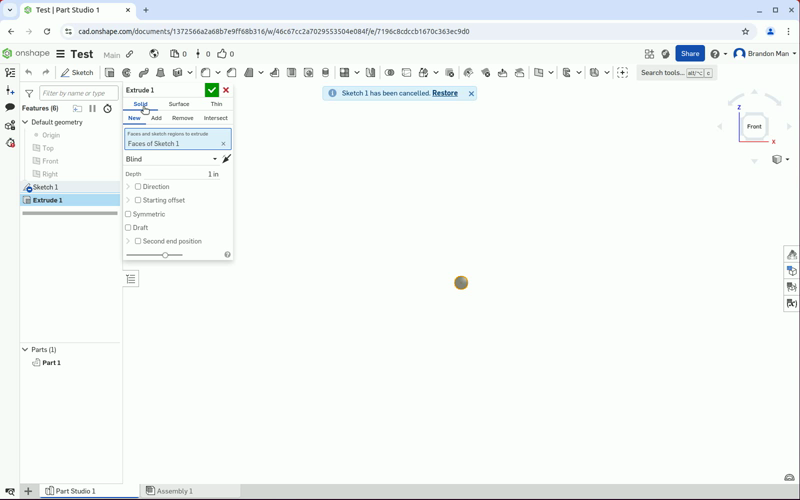
click(143, 106)
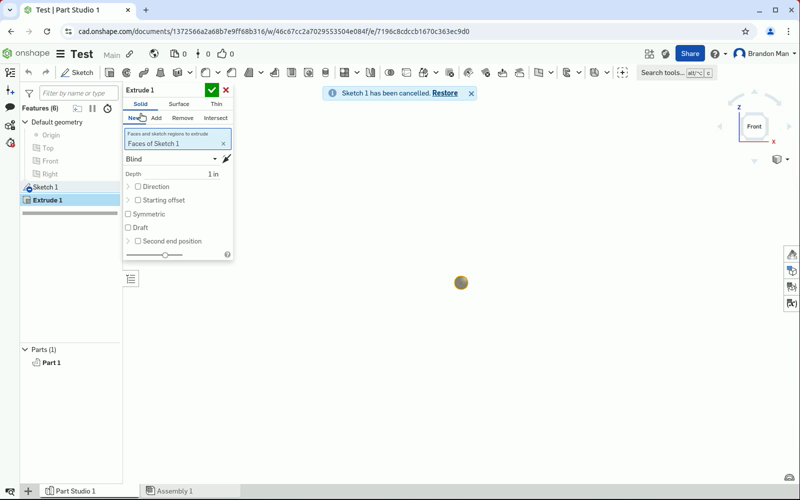
mouse_move(137, 120)
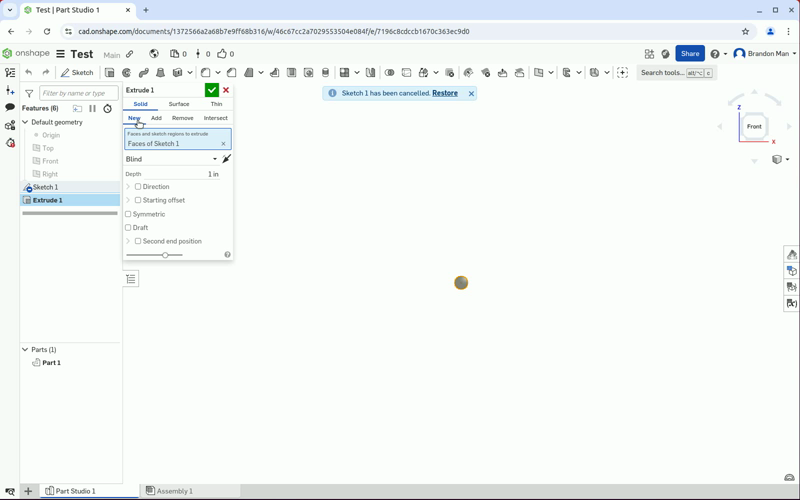
click(137, 120)
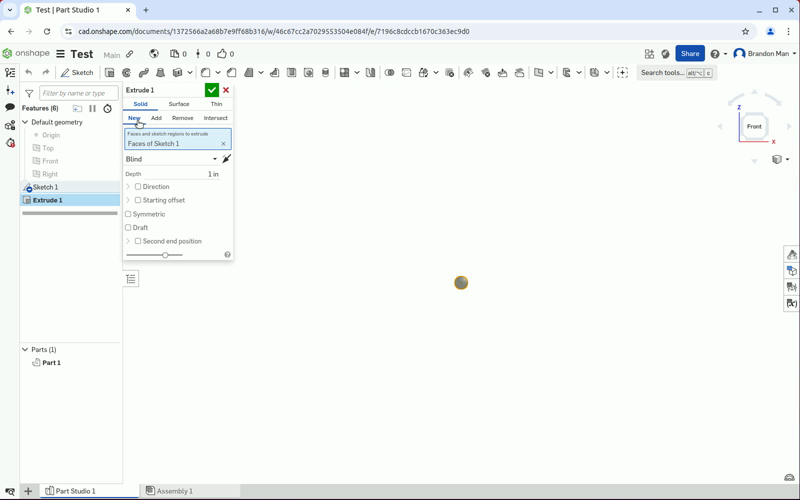
key(tab, 4)
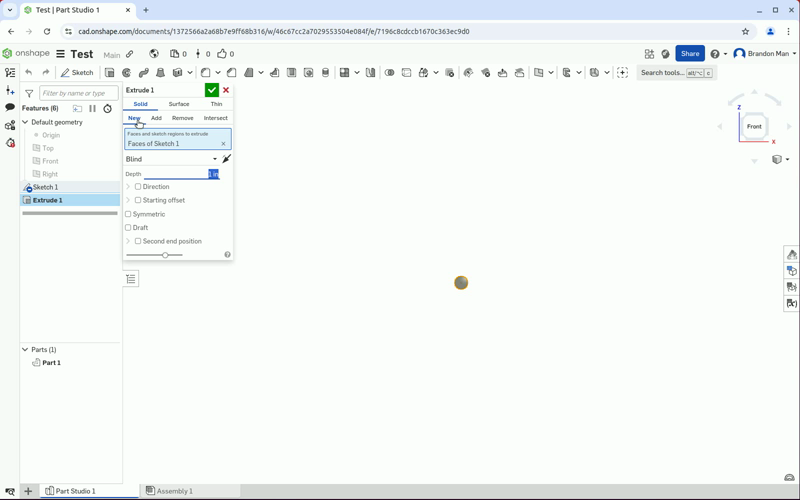
text(23.108)
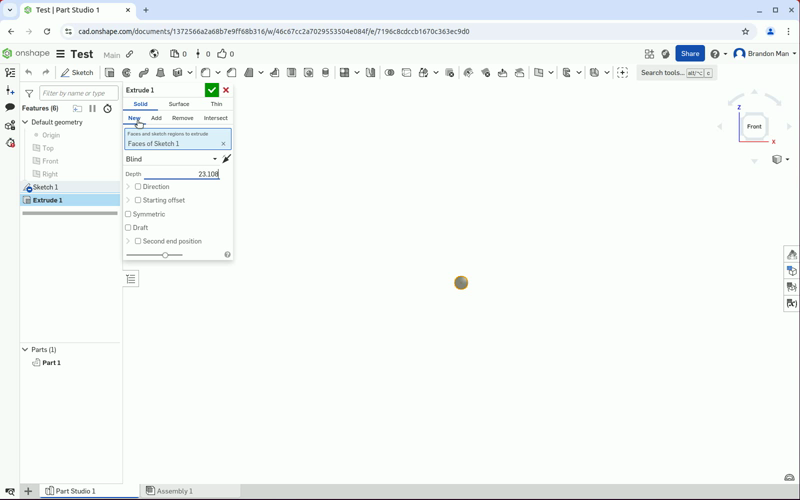
key(enter)
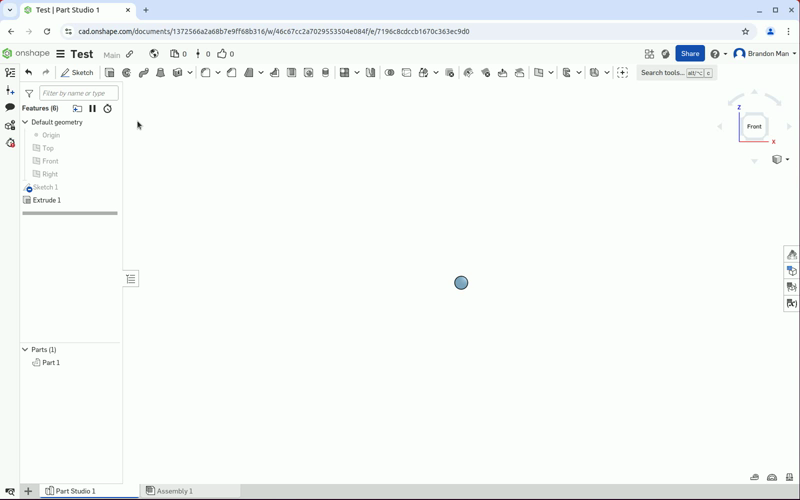
key(shift+h)
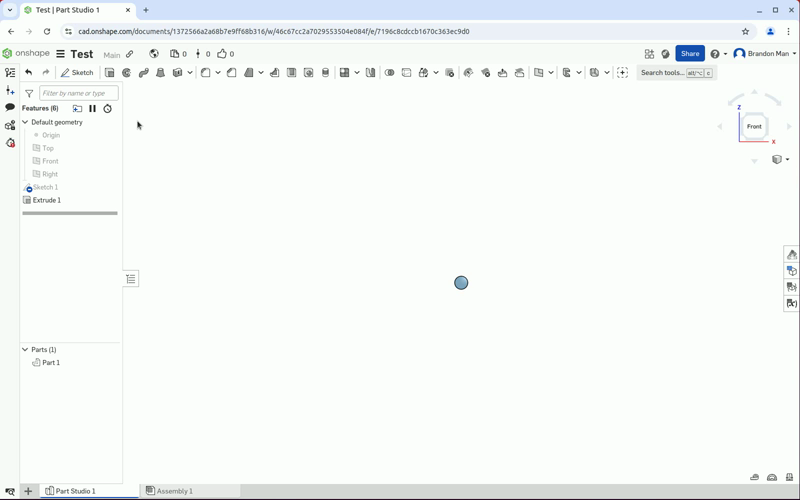
key(shift+h)
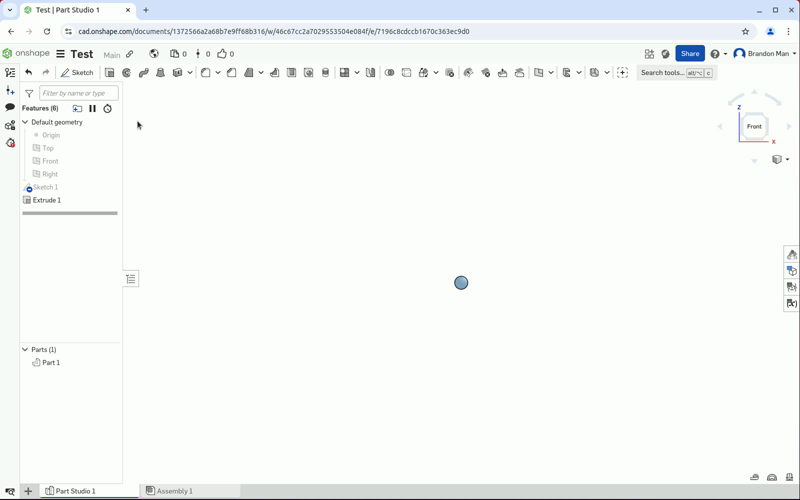
mouse_move(73, 189)
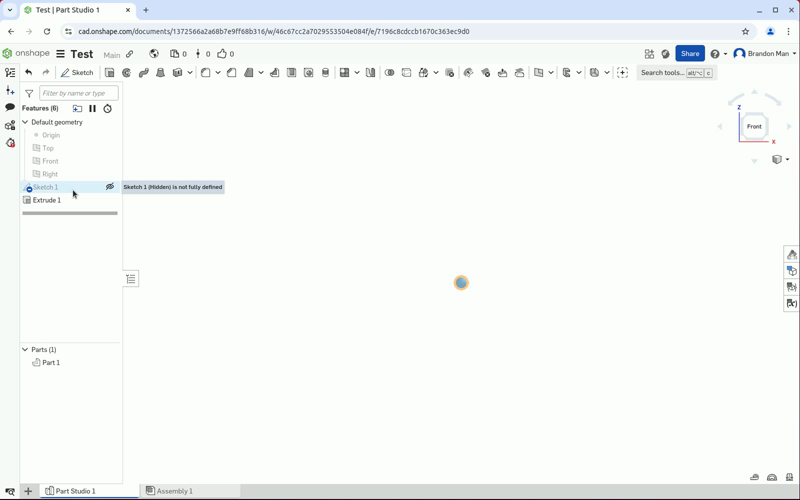
click(73, 189)
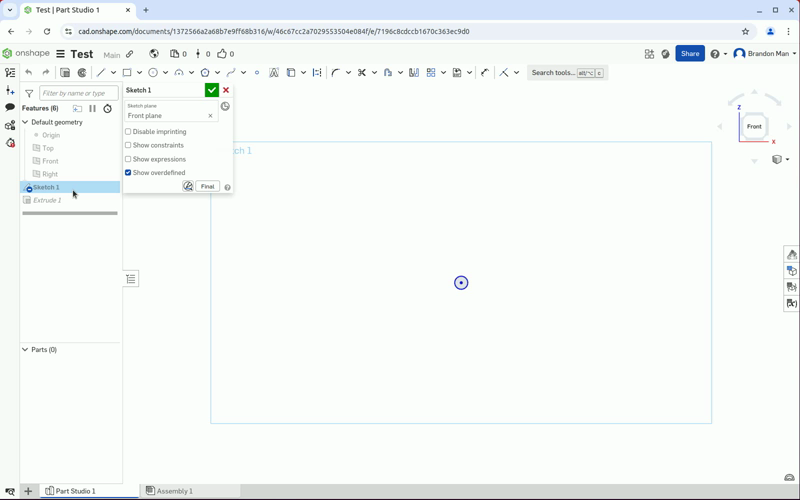
mouse_move(229, 92)
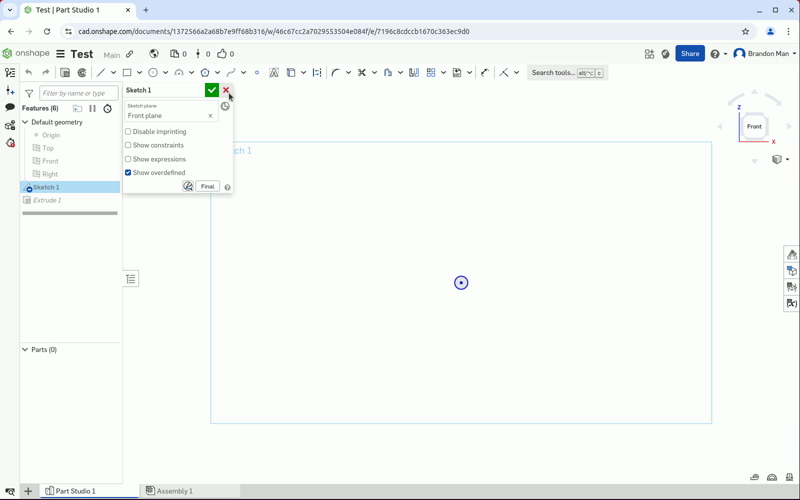
click(229, 92)
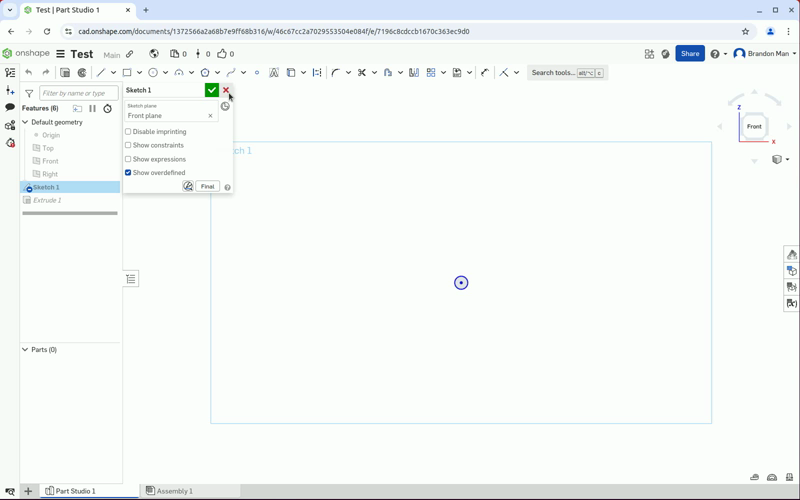
key(shift+s)
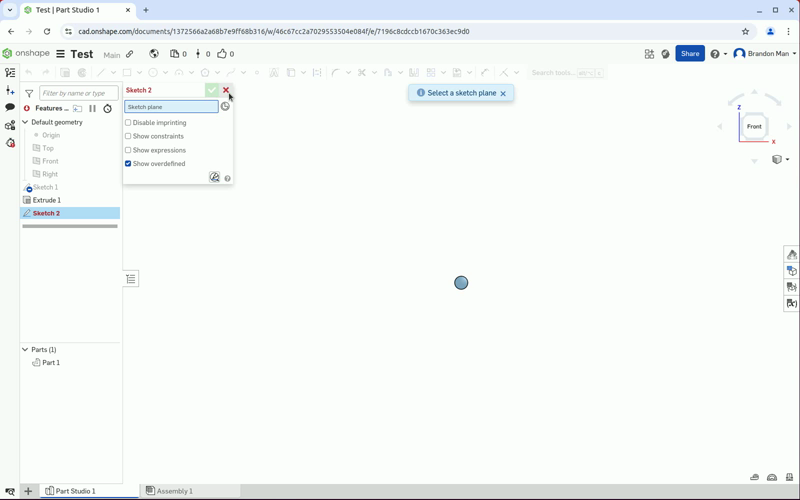
mouse_move(73, 163)
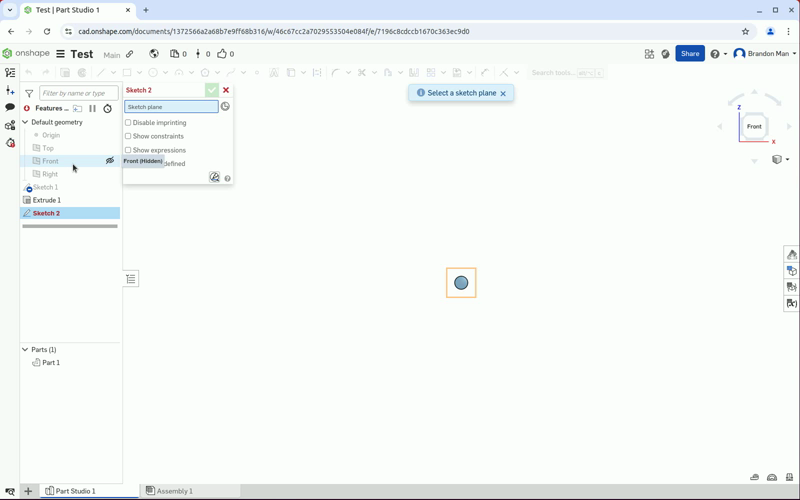
click(73, 163)
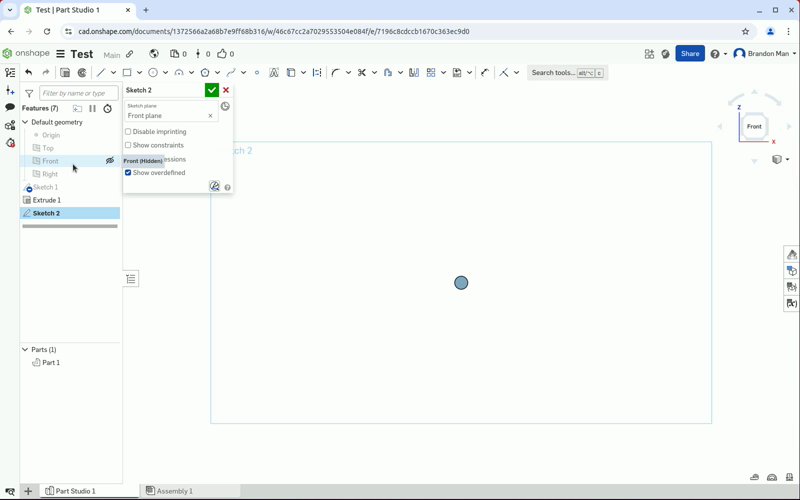
mouse_move(73, 352)
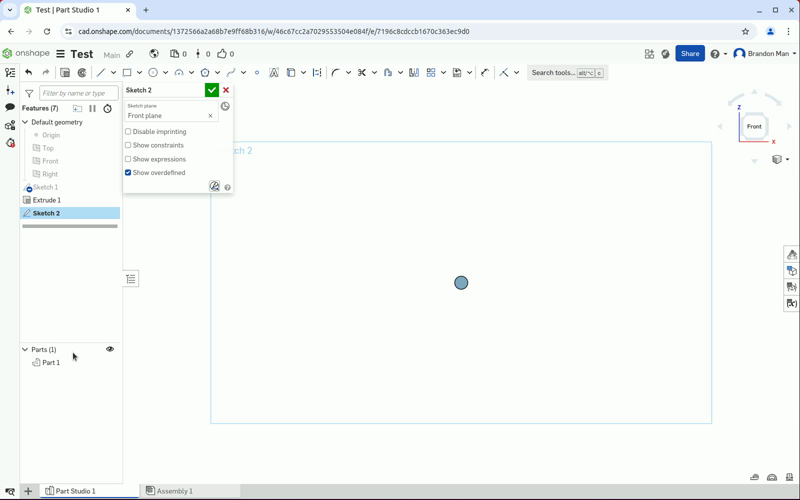
key(y)
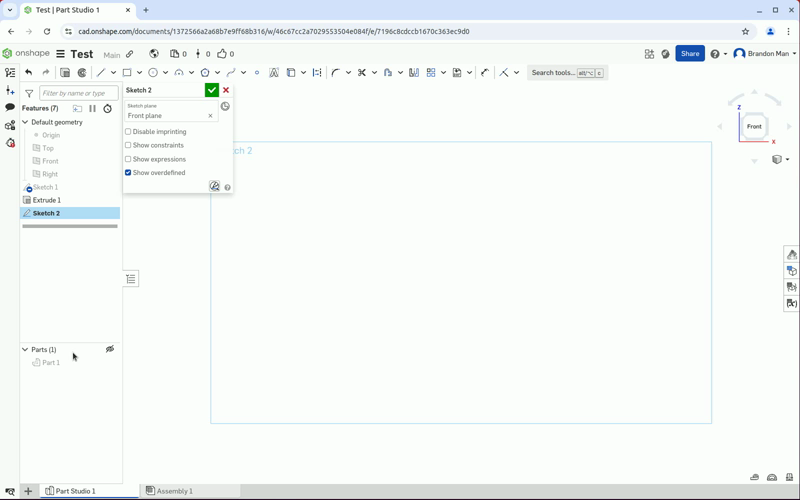
key(c)
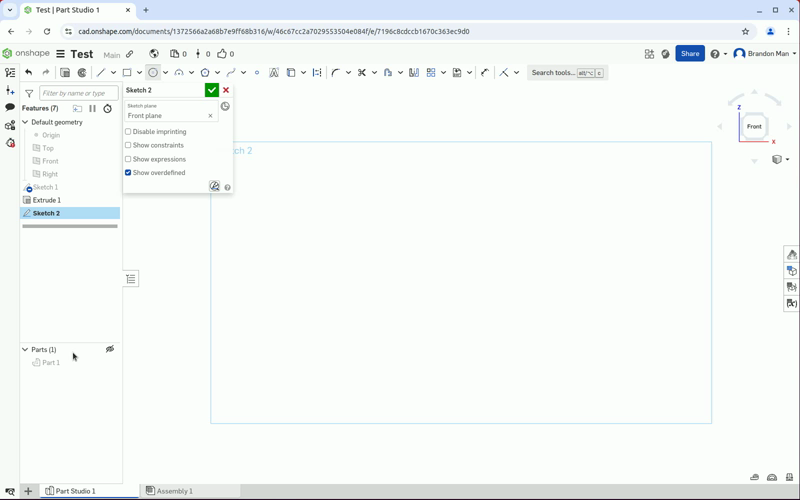
key_down(shift)
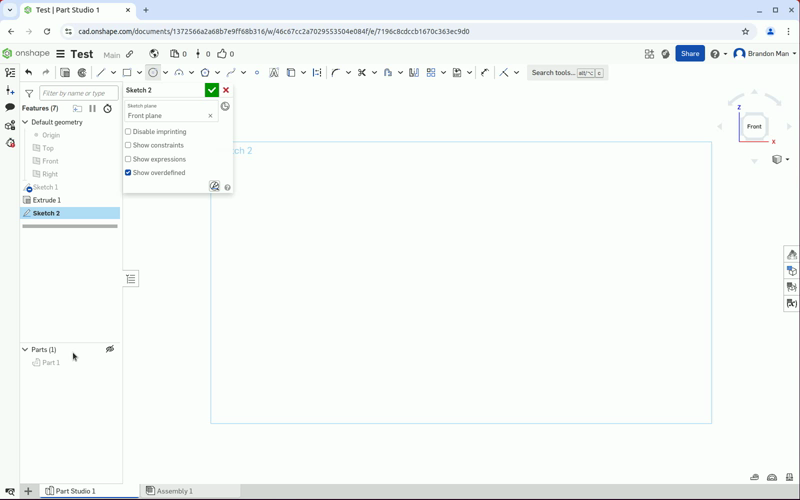
mouse_move(461, 282)
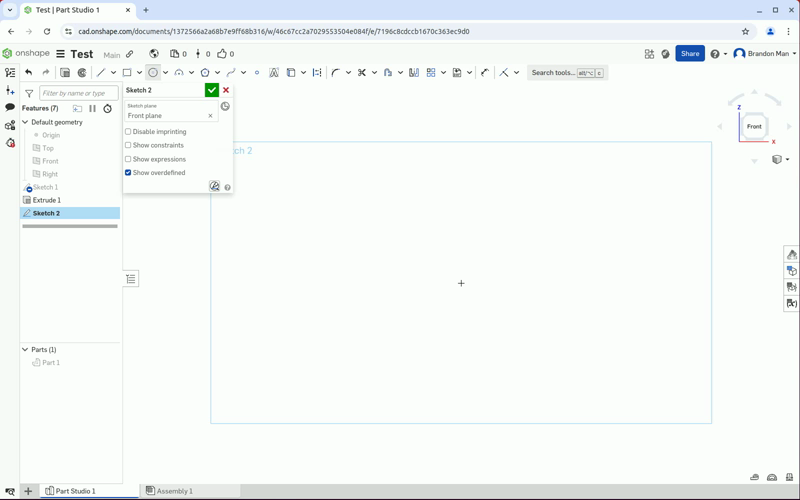
click(461, 282)
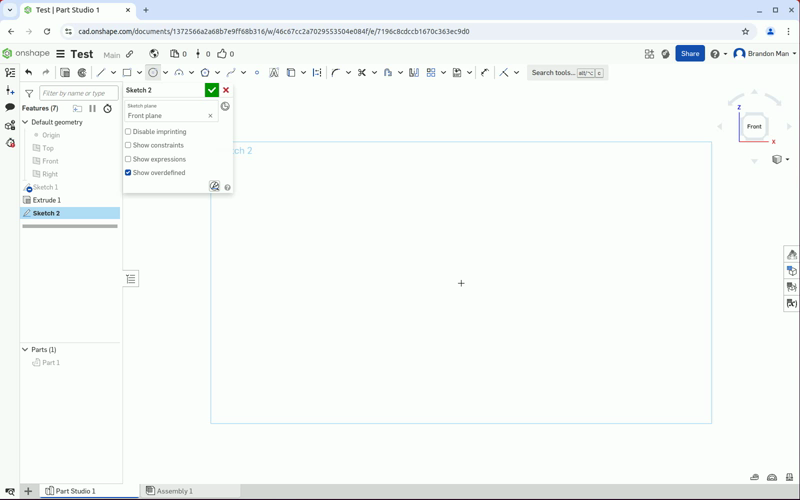
key_up(shift)
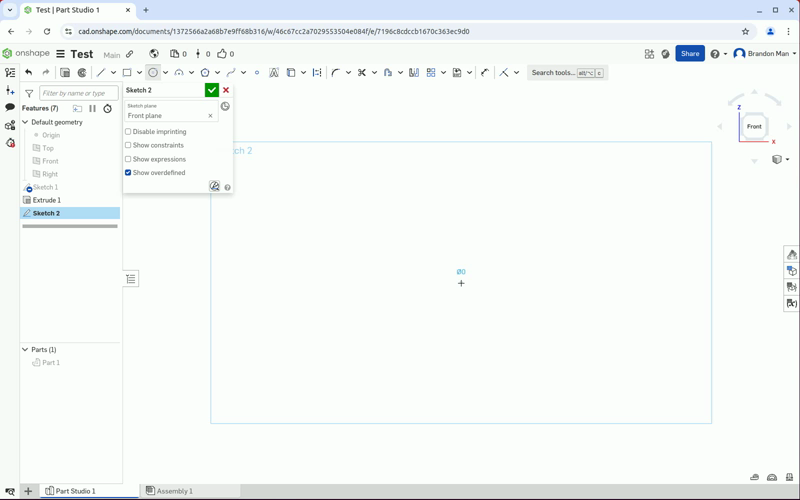
mouse_move(466, 282)
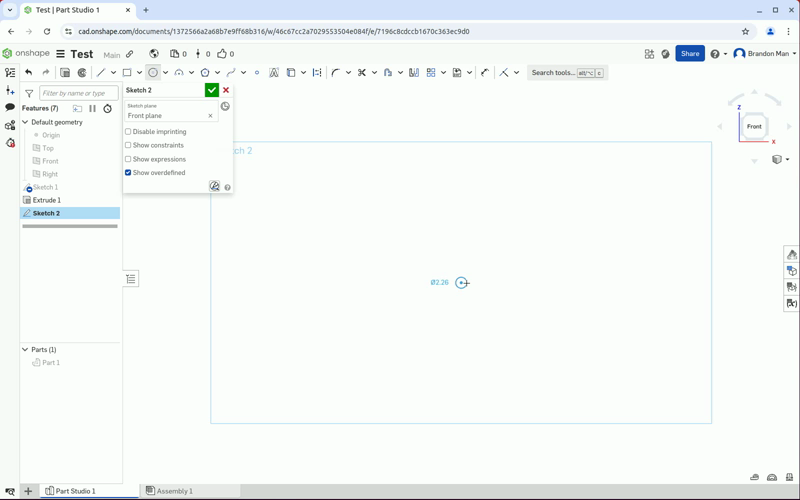
click(466, 282)
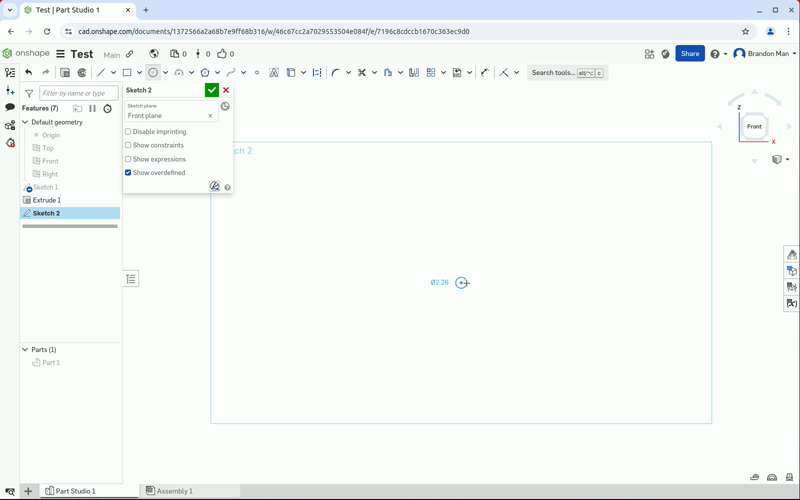
key(esc)
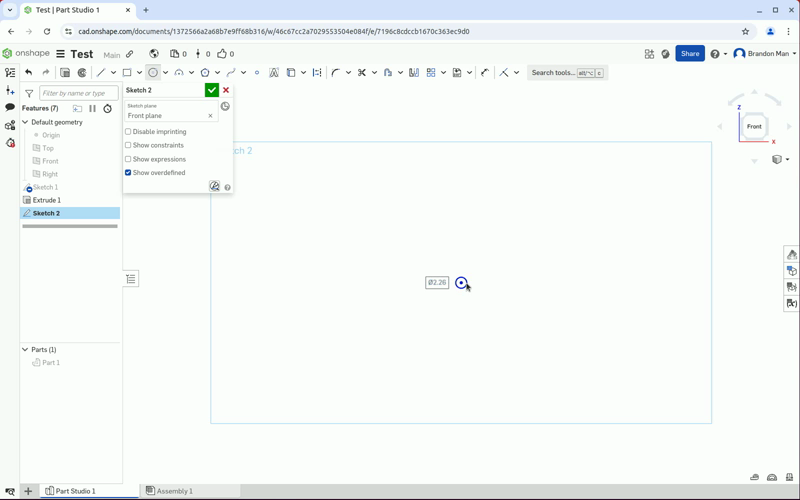
mouse_move(463, 287)
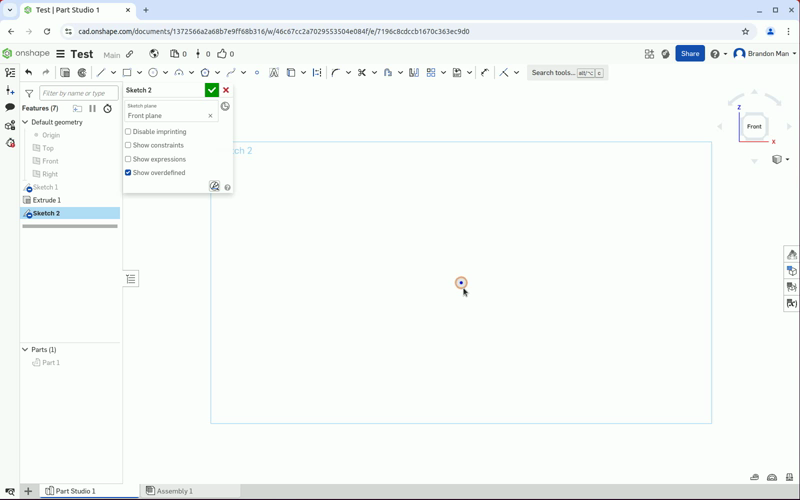
scroll(6)
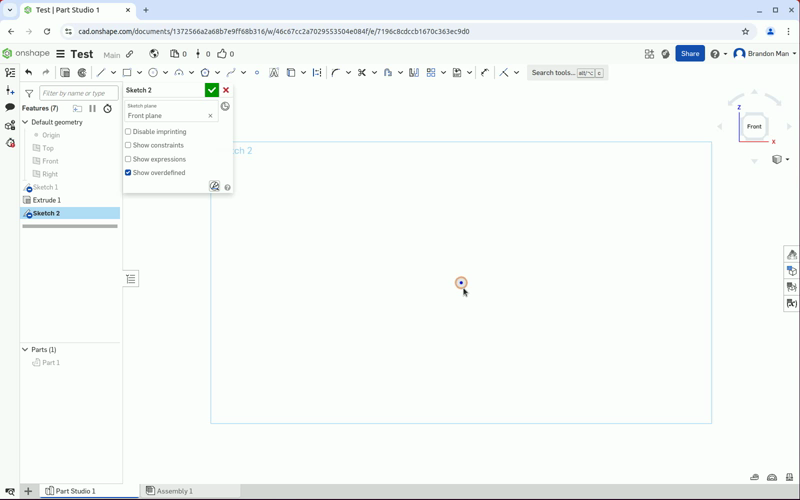
scroll(6)
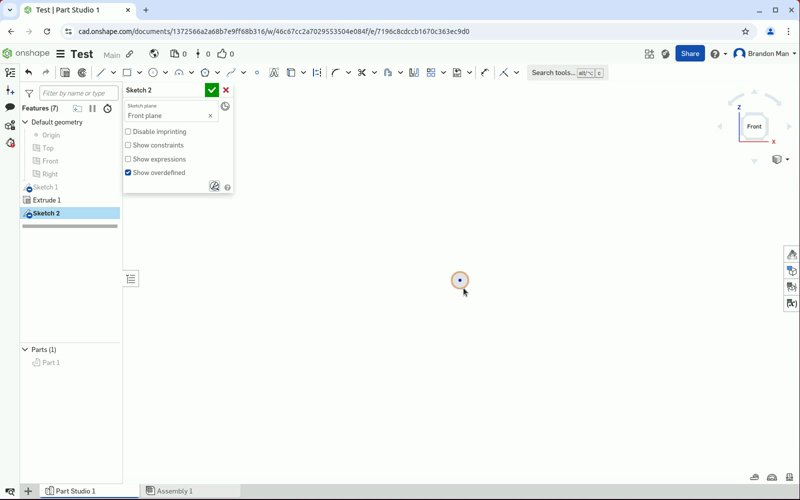
scroll(6)
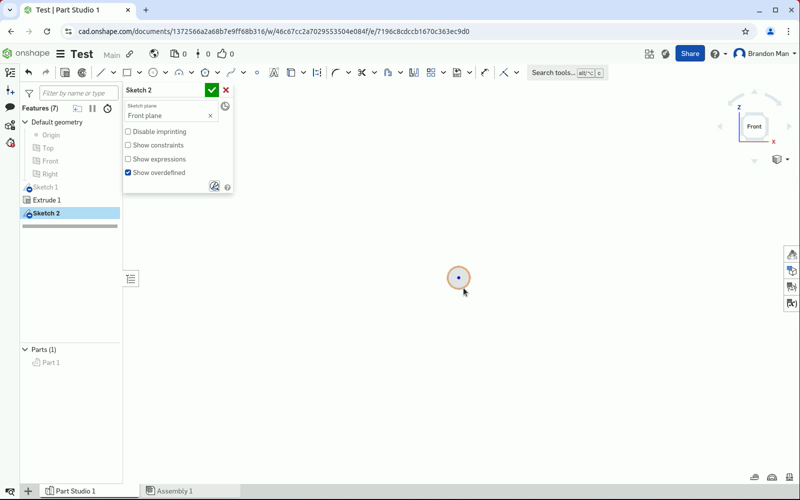
scroll(6)
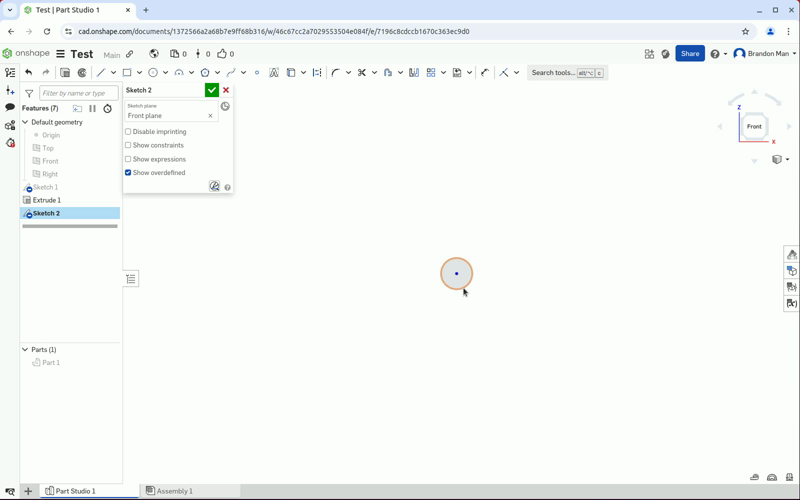
scroll(6)
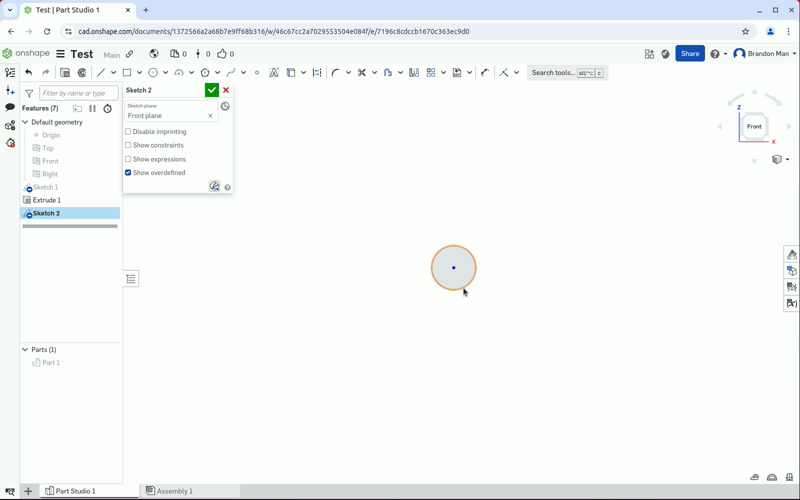
scroll(6)
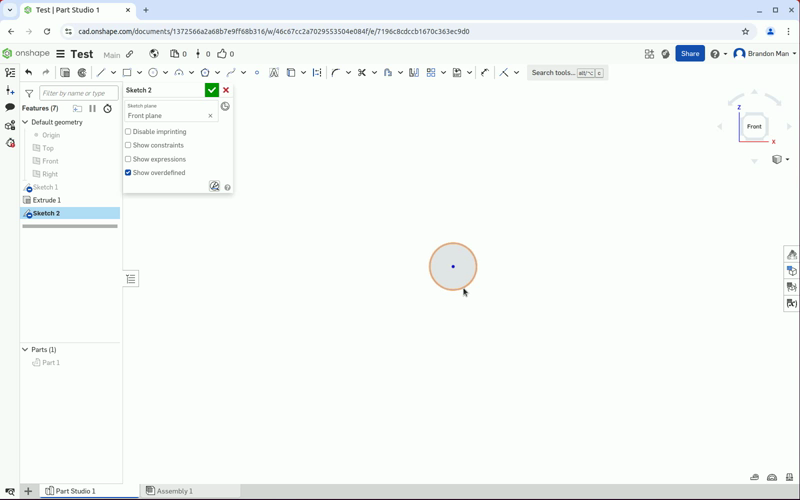
scroll(6)
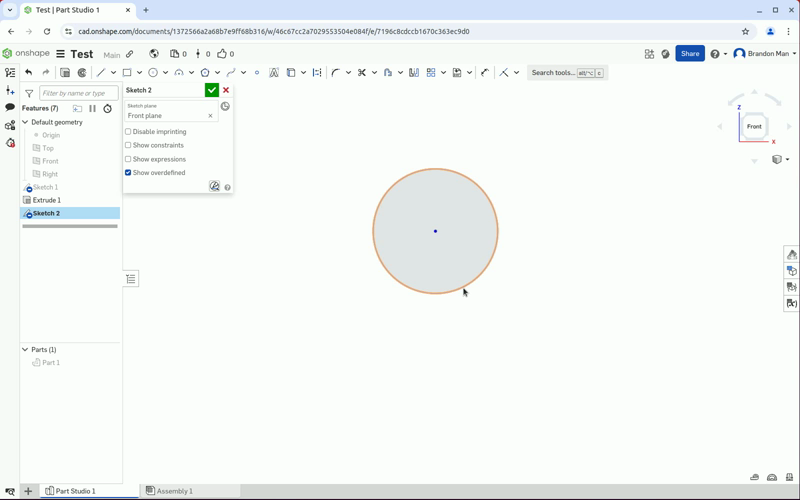
click(463, 287)
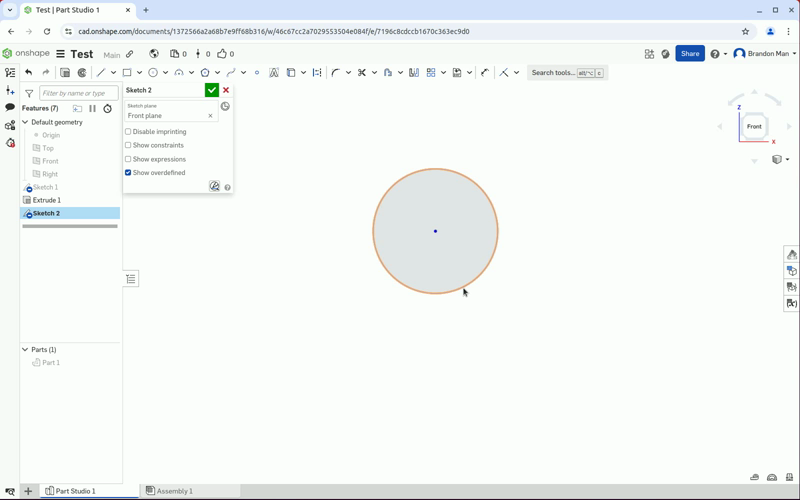
scroll(-6)
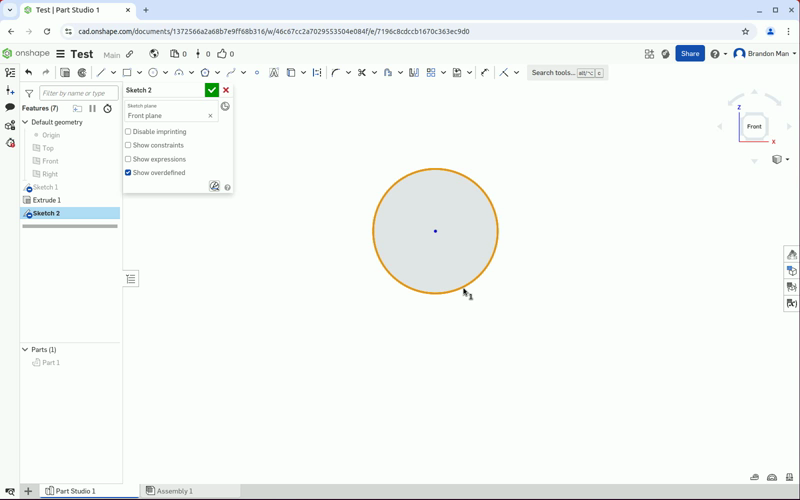
scroll(-6)
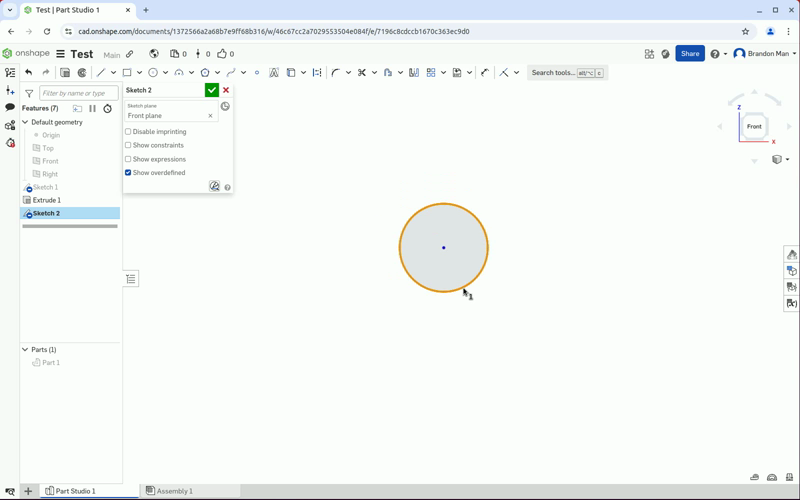
scroll(-6)
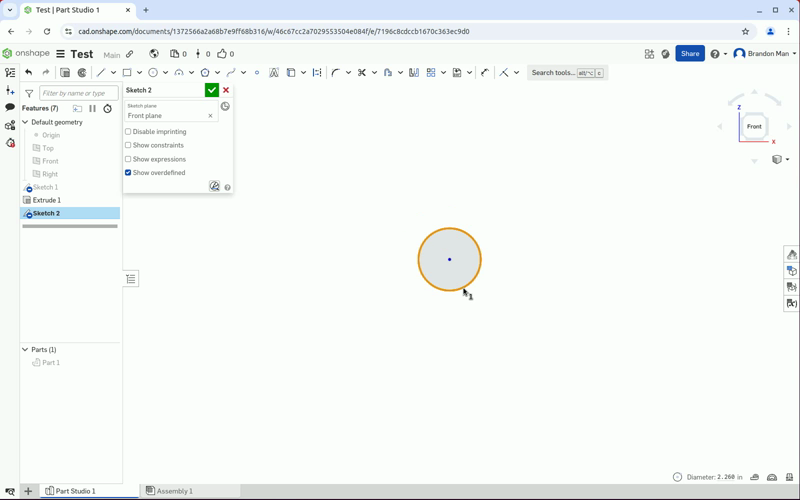
scroll(-6)
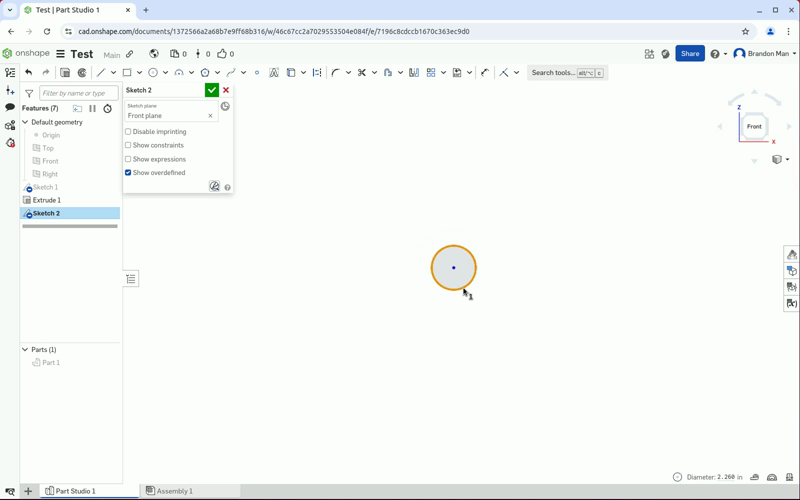
scroll(-6)
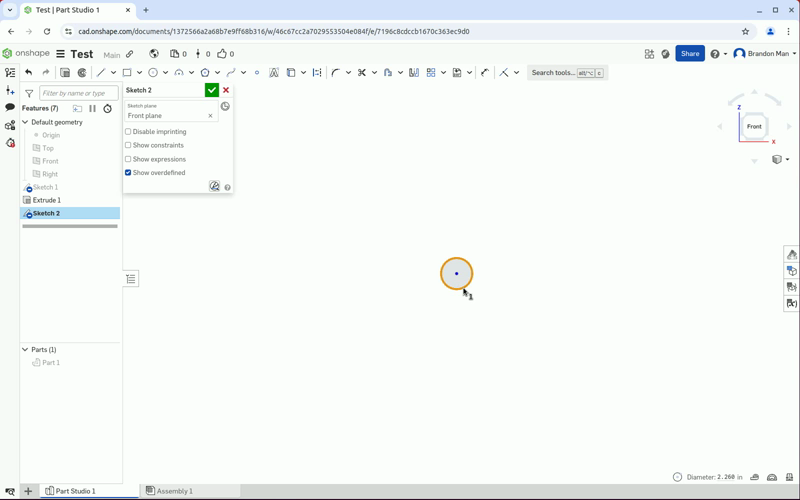
scroll(-6)
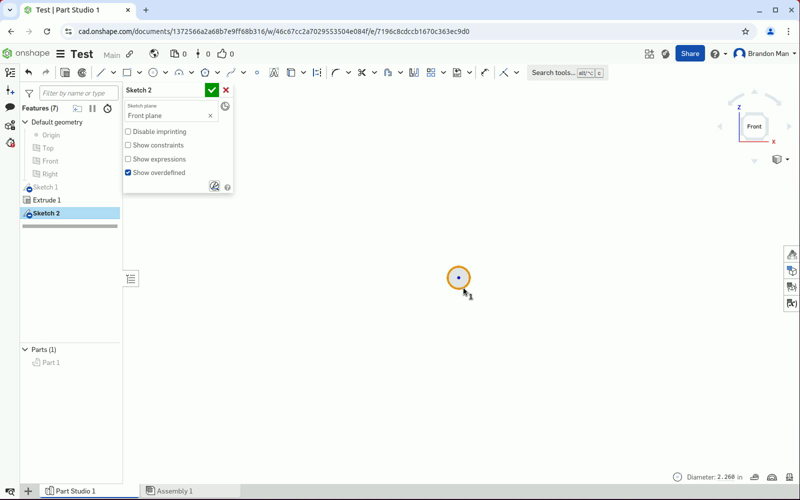
scroll(-6)
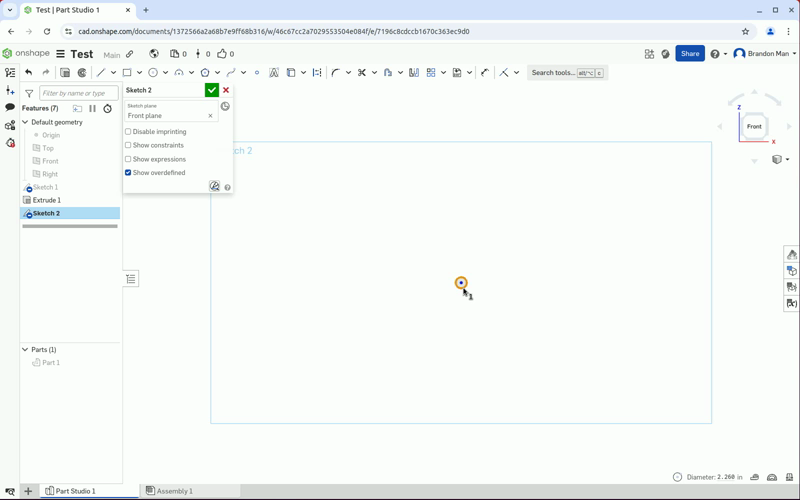
mouse_move(73, 352)
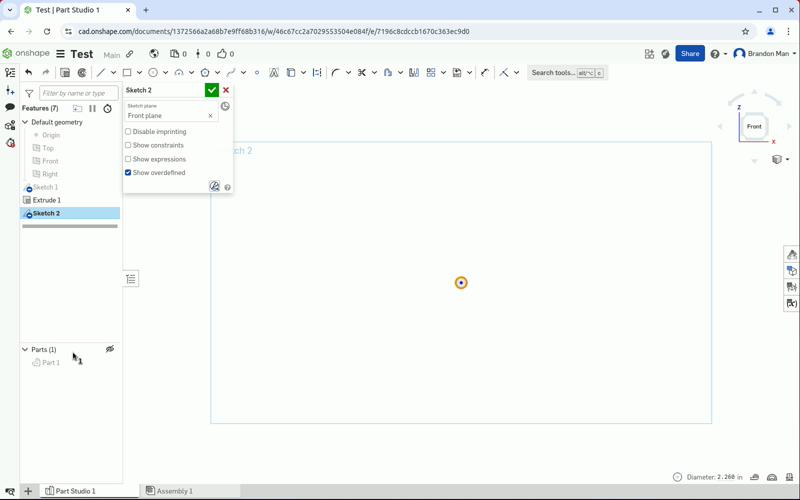
key(shift+y)
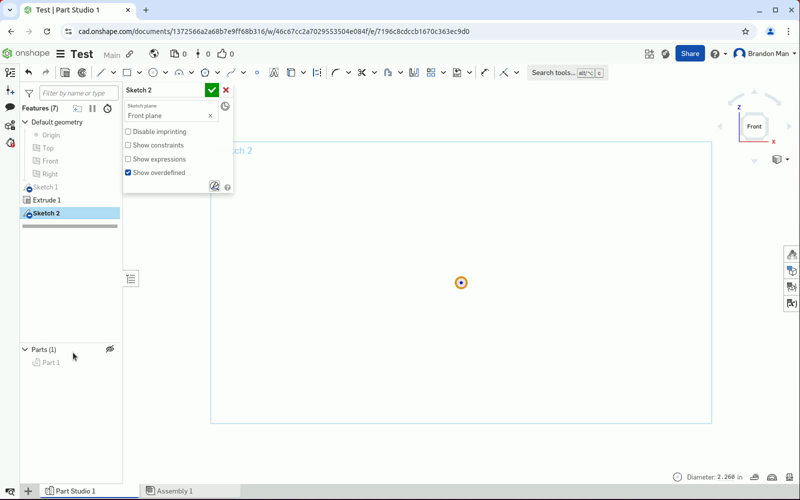
key(shift+e)
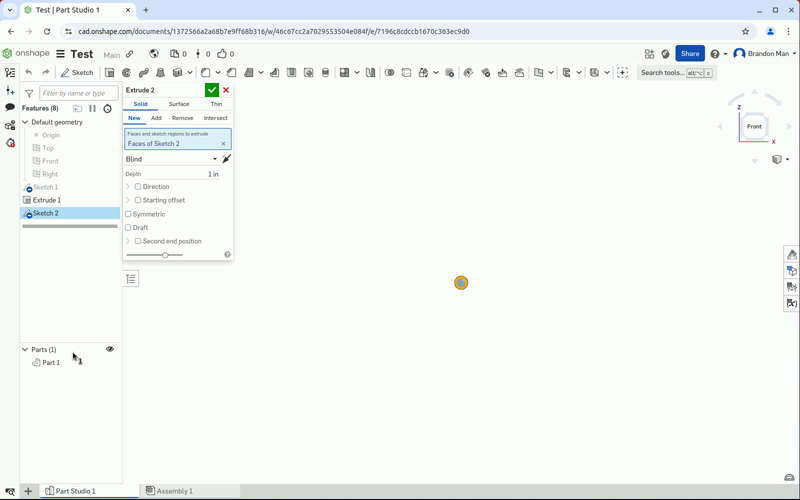
mouse_move(143, 106)
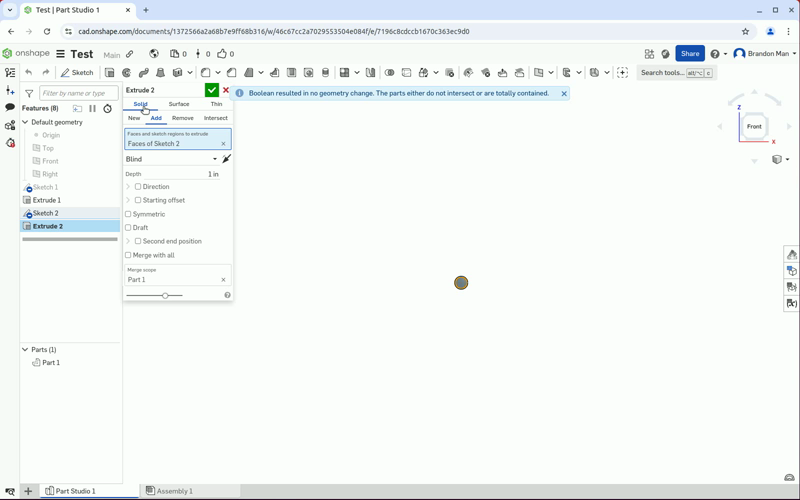
click(143, 106)
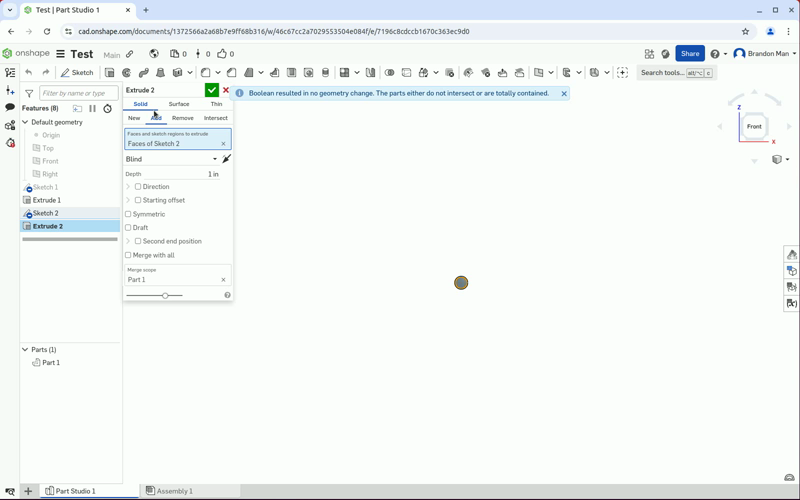
mouse_move(186, 120)
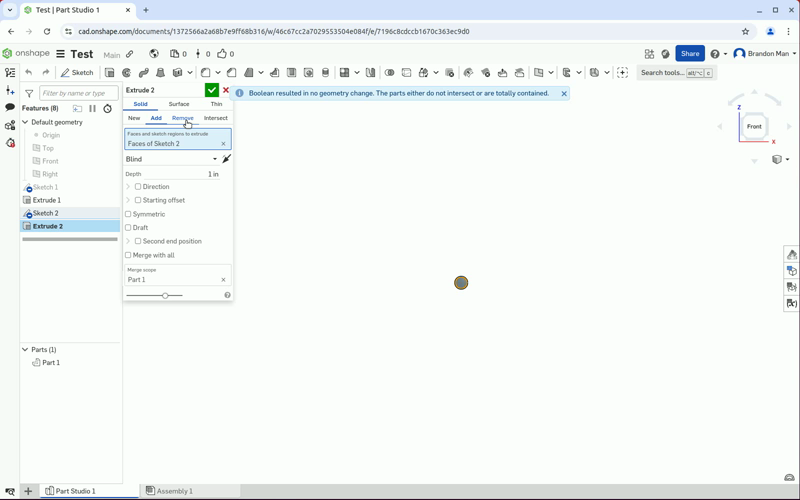
click(186, 120)
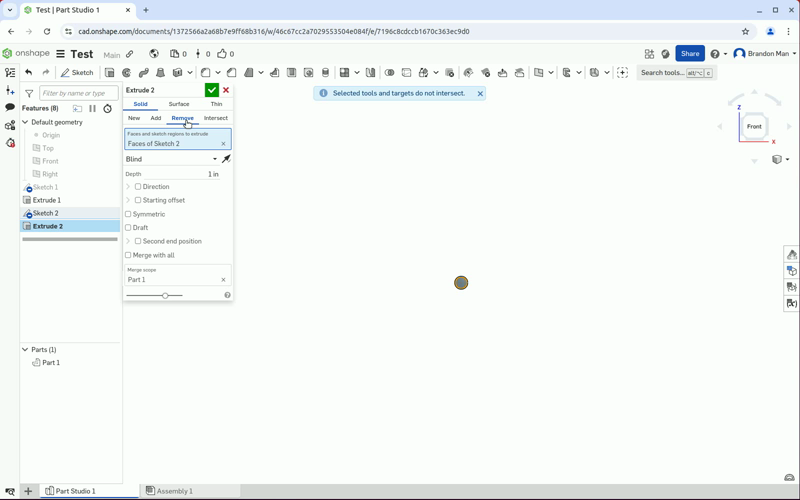
key(tab, 4)
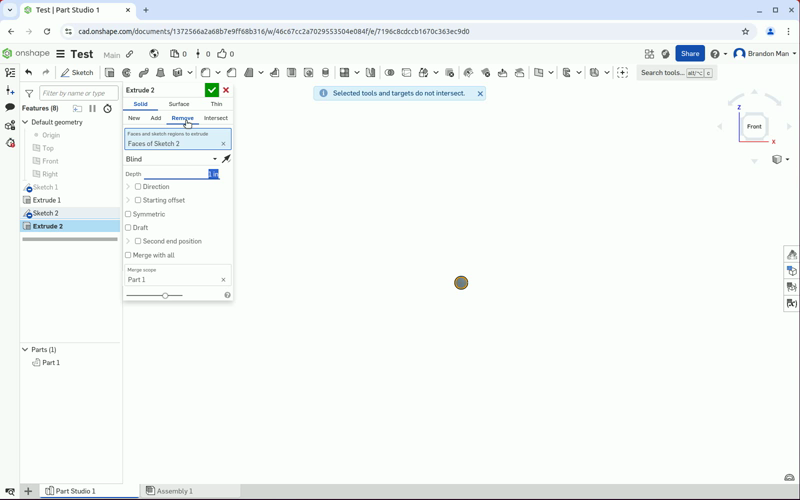
text(-23.108)
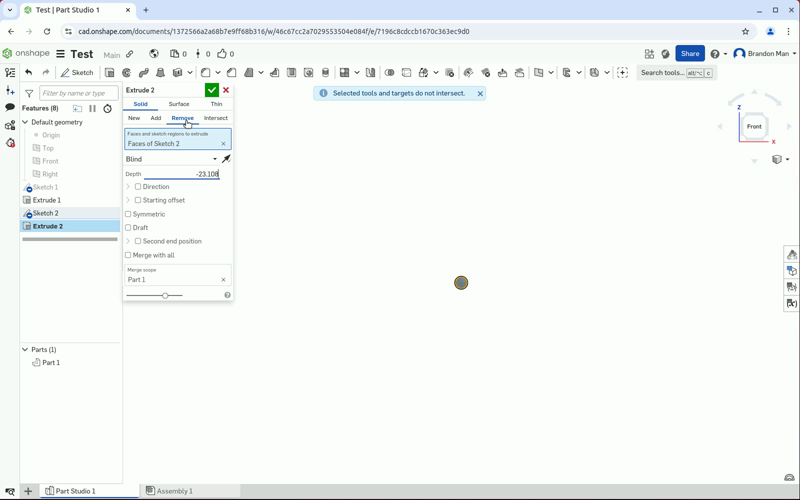
key(tab, 6)
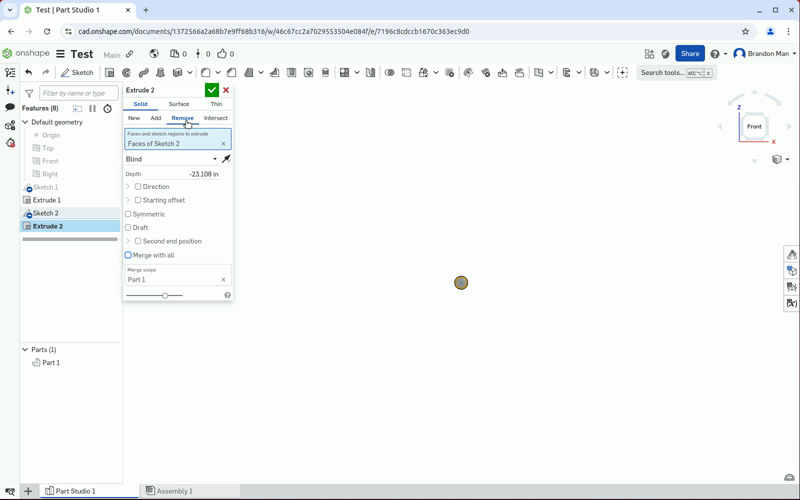
key(space)
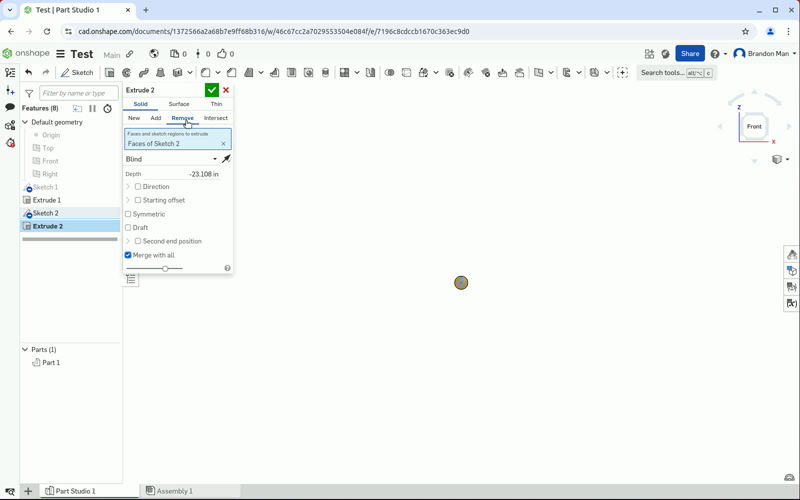
key(enter)
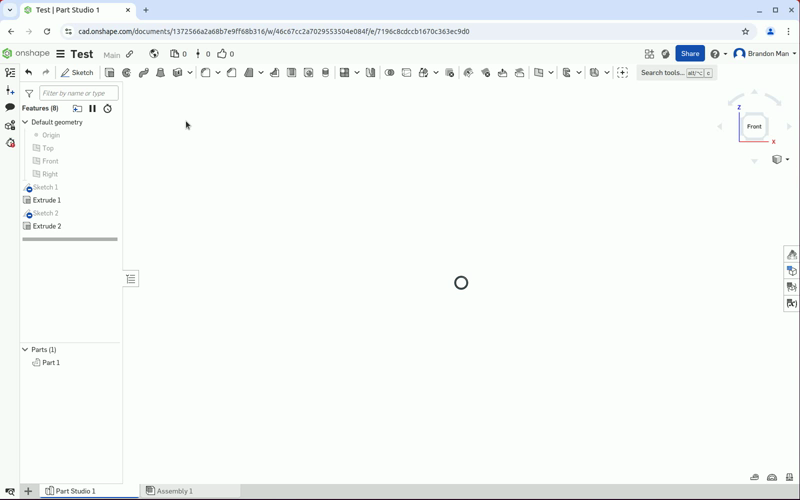
key(shift+h)
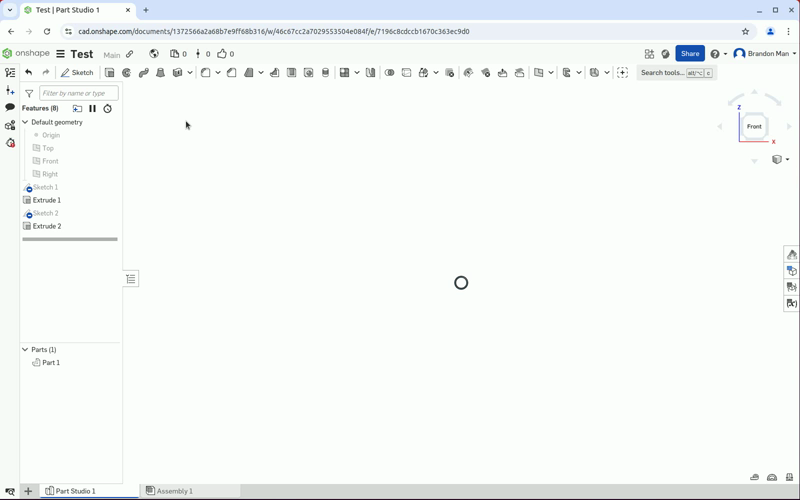
key(shift+h)
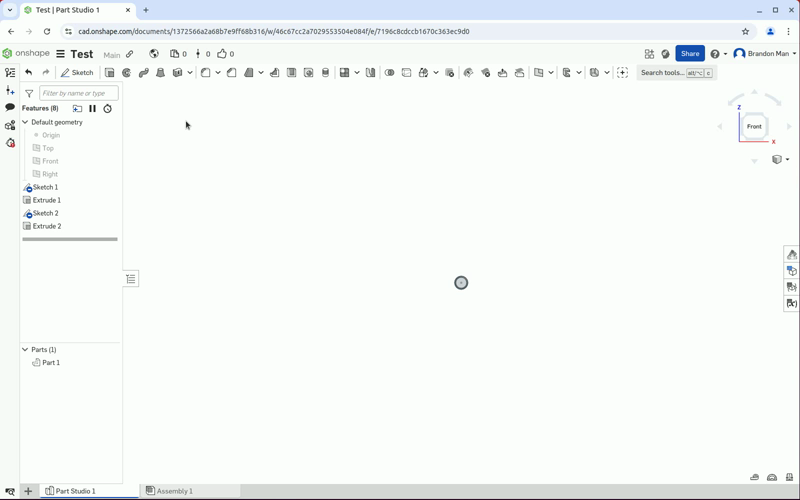
key(shift+7)
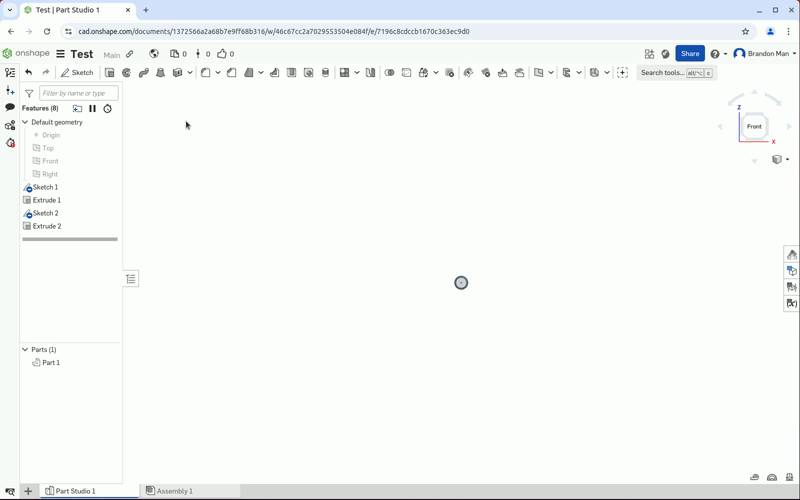
key(left, 2)
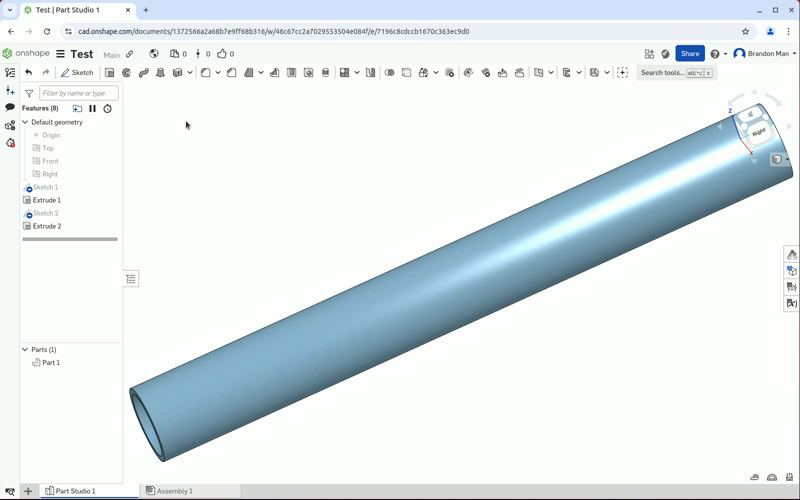
key(down, 2)
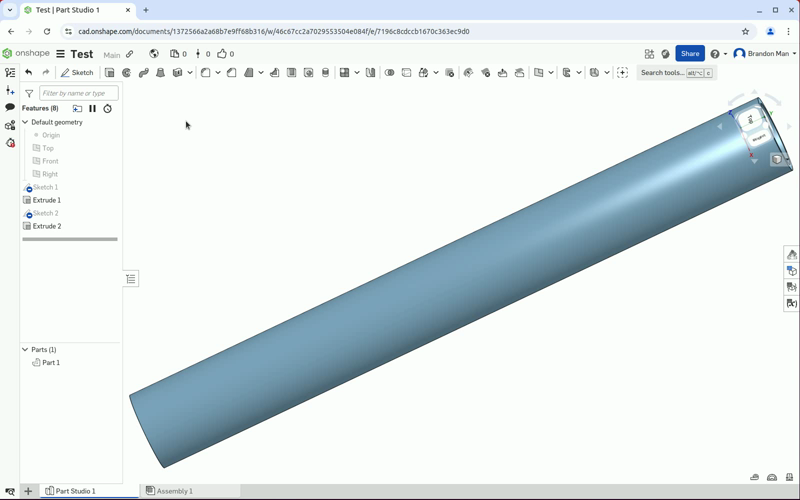
key(up, 2)
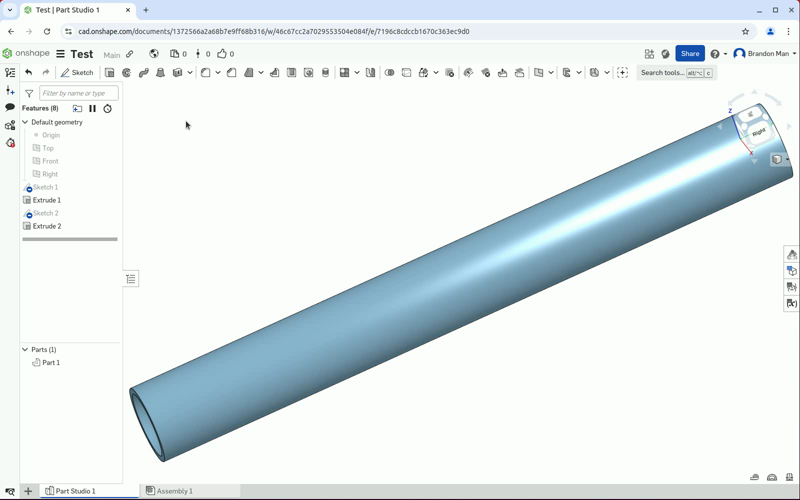
key(right, 2)
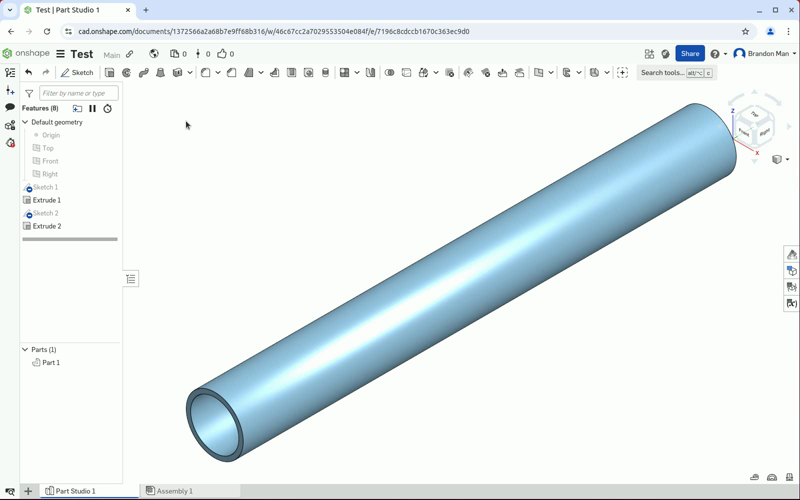
mouse_move(73, 189)
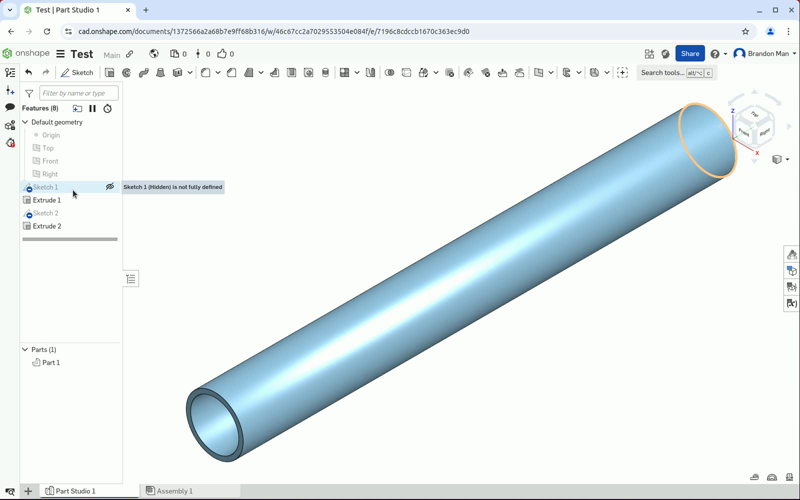
click(73, 189)